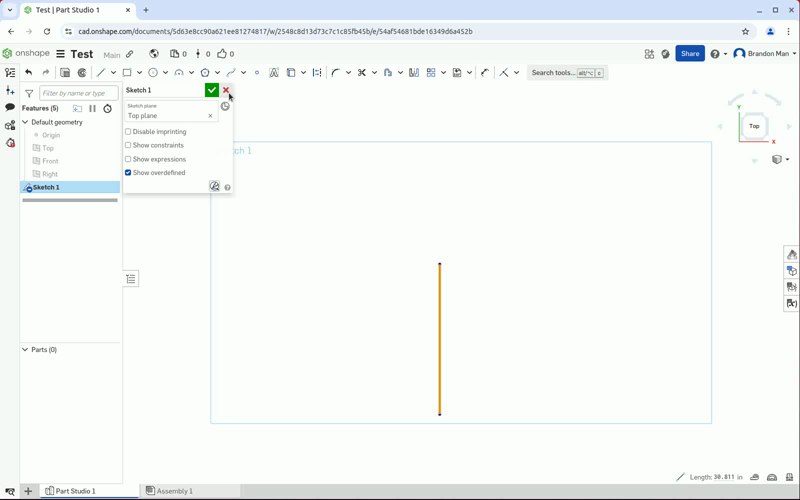
key(shift+h)
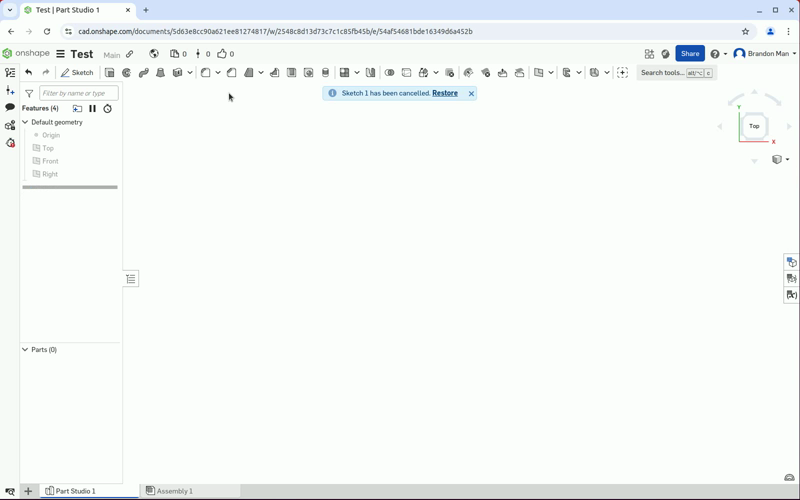
mouse_move(73, 352)
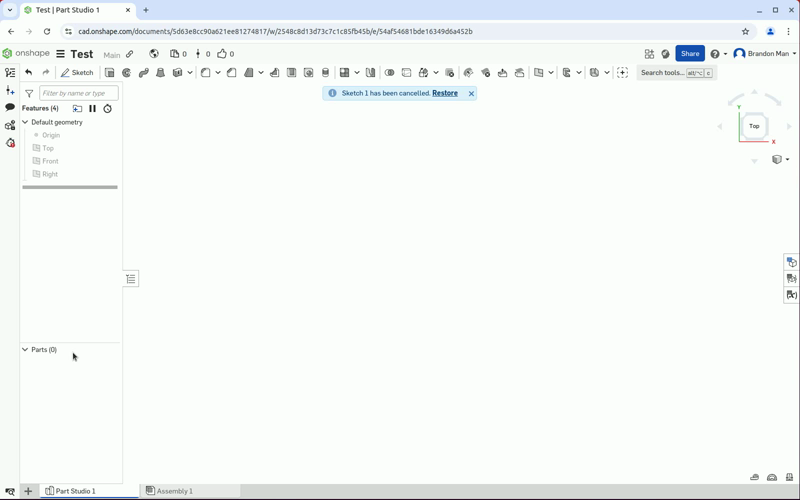
key(y)
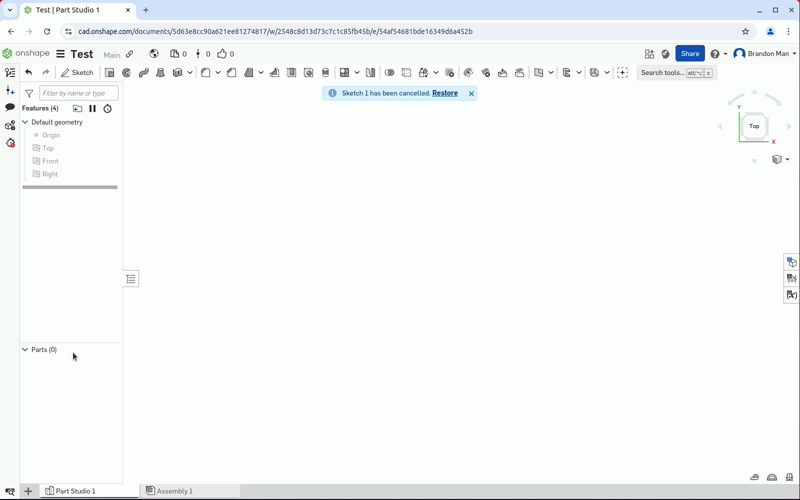
key(shift+p)
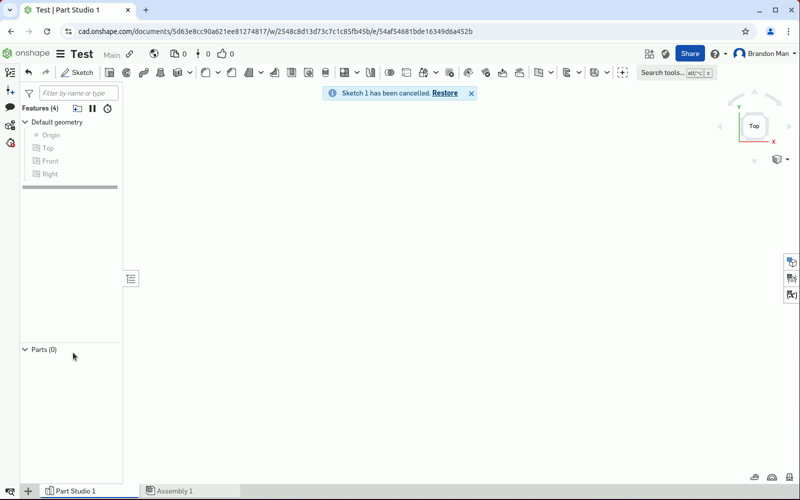
key(space)
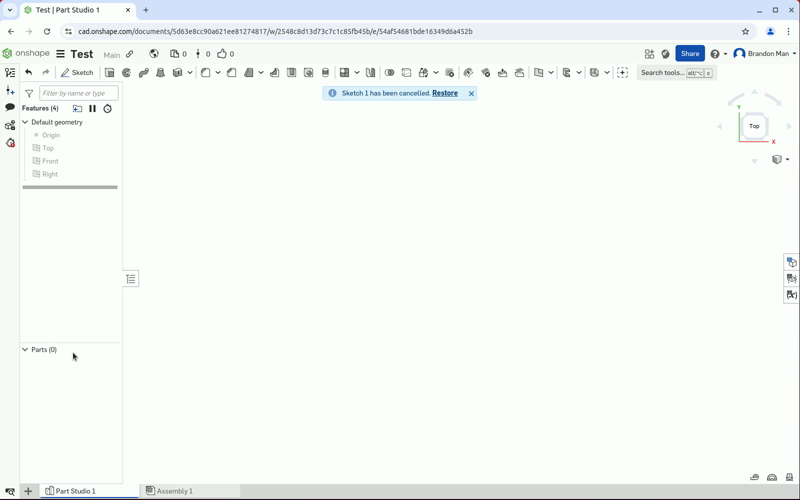
key_down(shift)
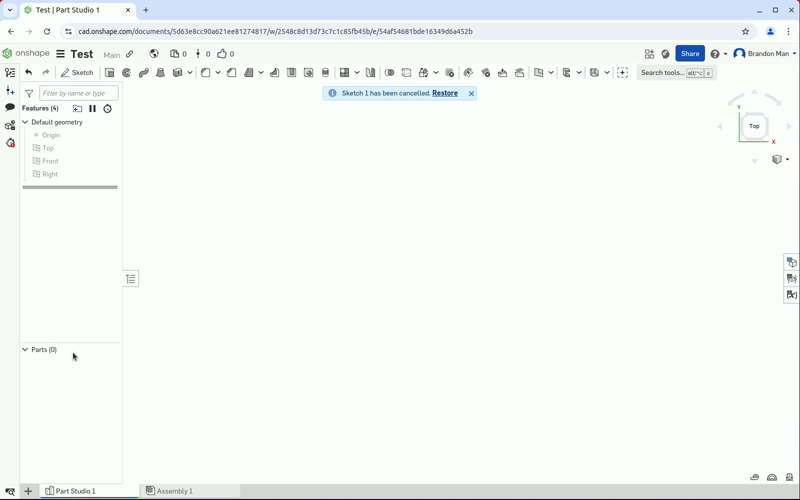
key(up)
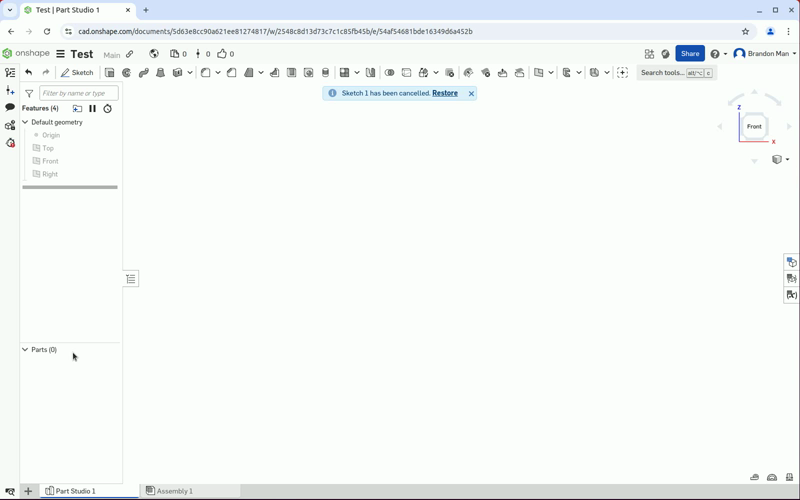
key_up(shift)
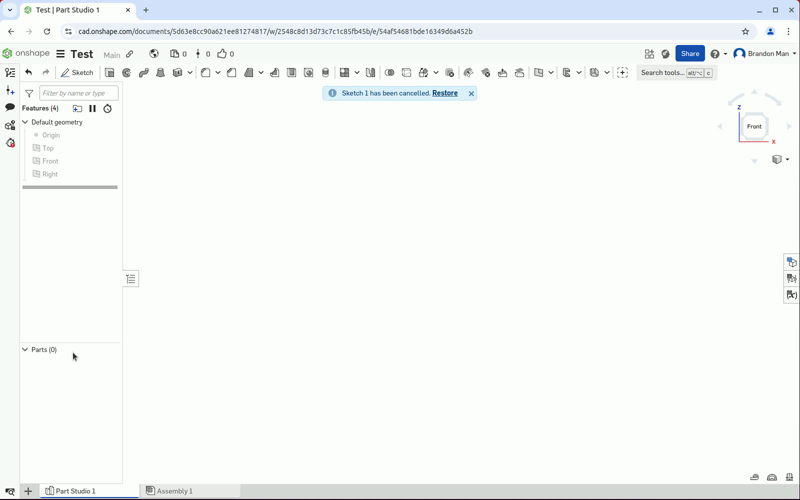
mouse_move(73, 352)
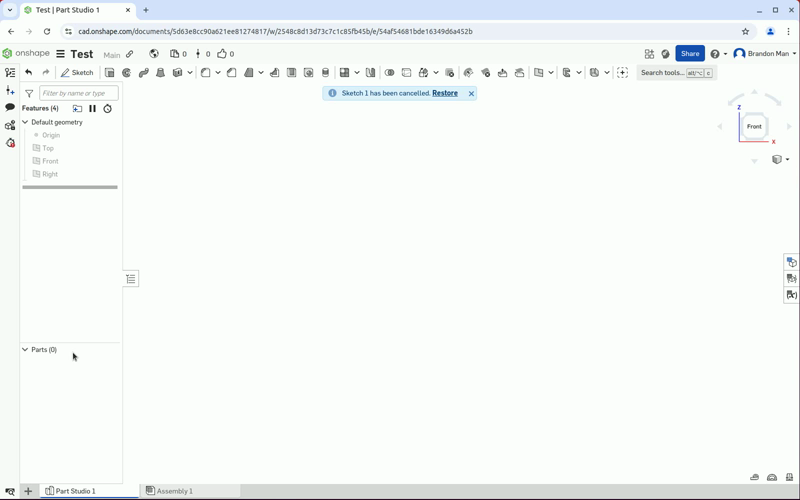
key(shift+y)
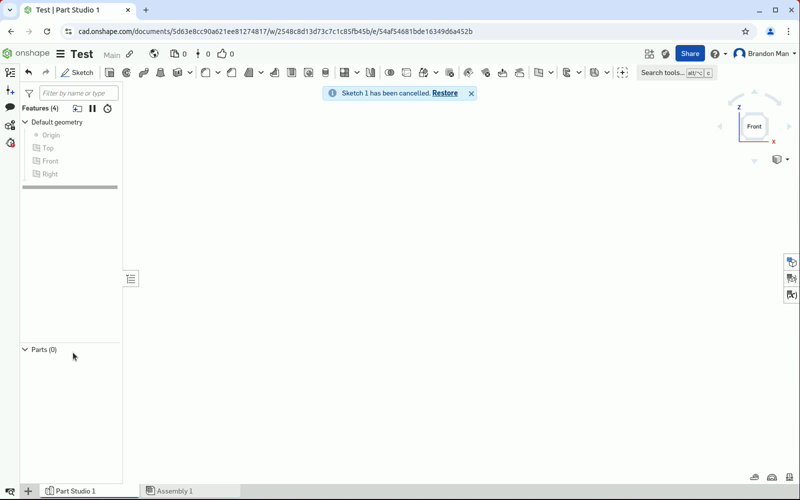
key(shift+s)
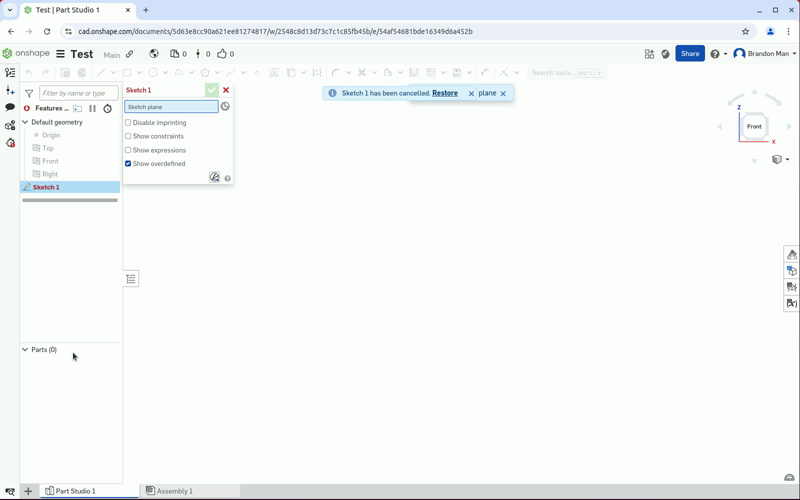
mouse_move(73, 163)
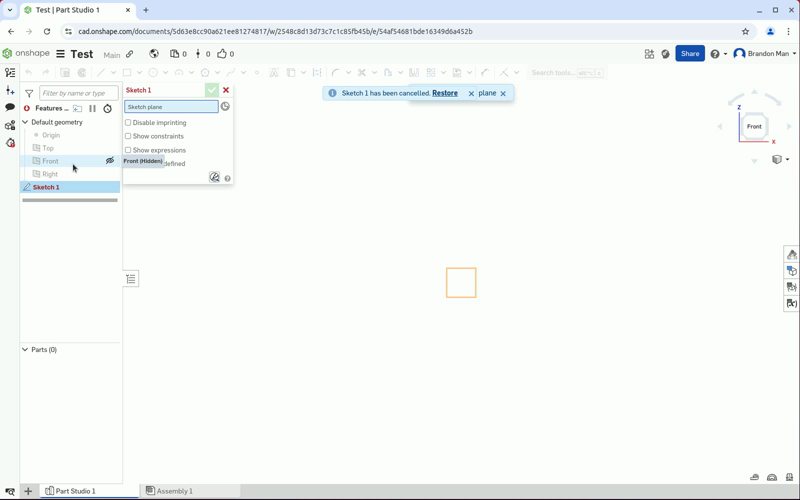
click(73, 163)
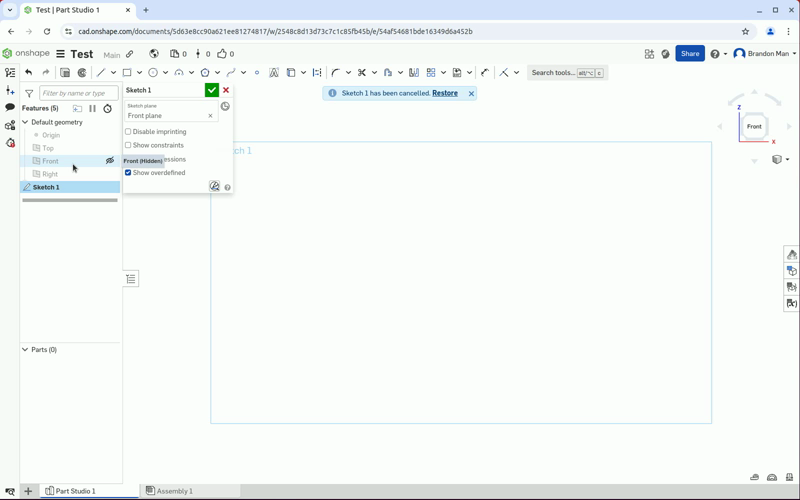
mouse_move(73, 352)
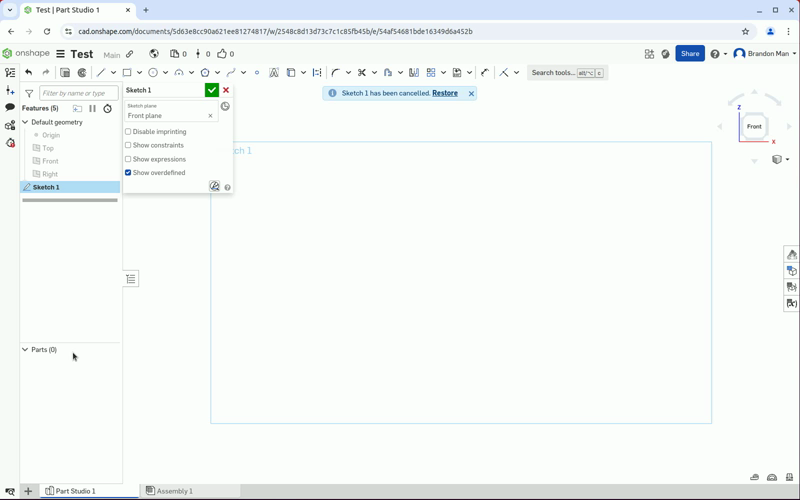
key(y)
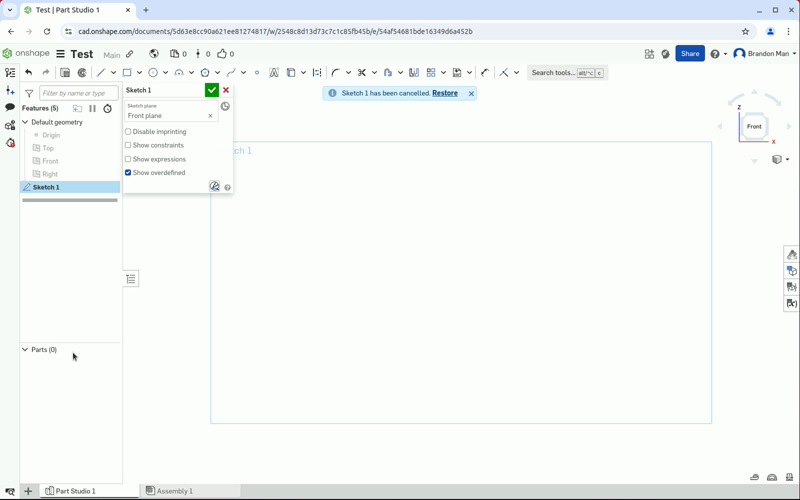
key(c)
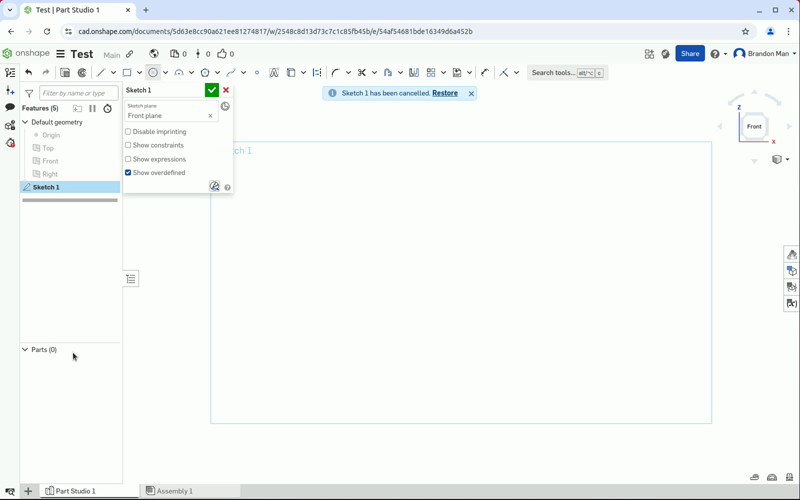
key_down(shift)
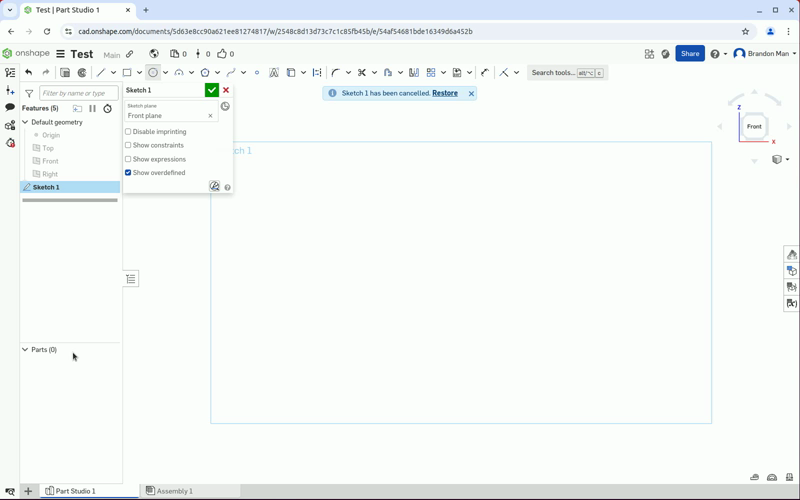
mouse_move(461, 282)
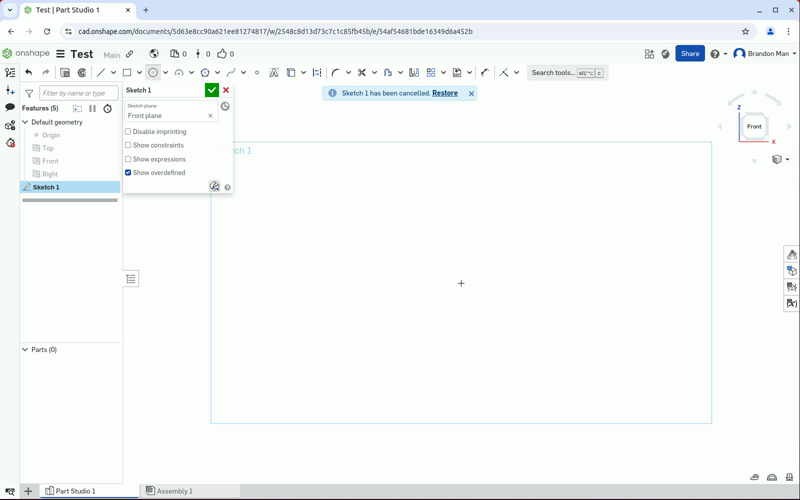
click(461, 282)
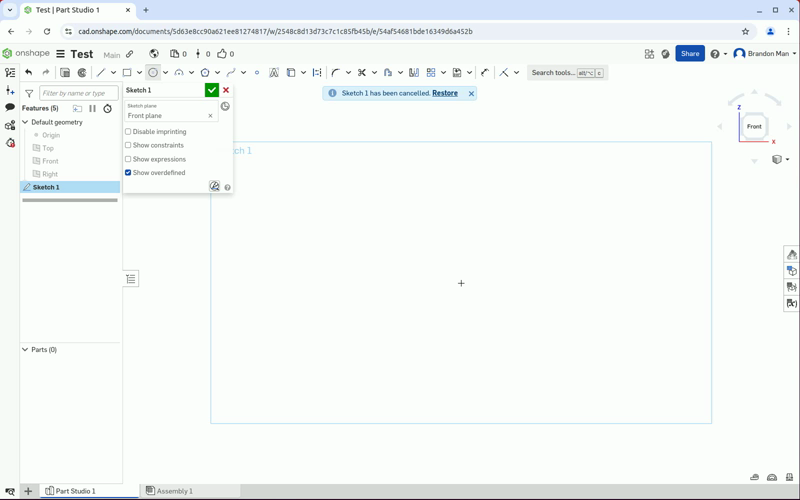
key_up(shift)
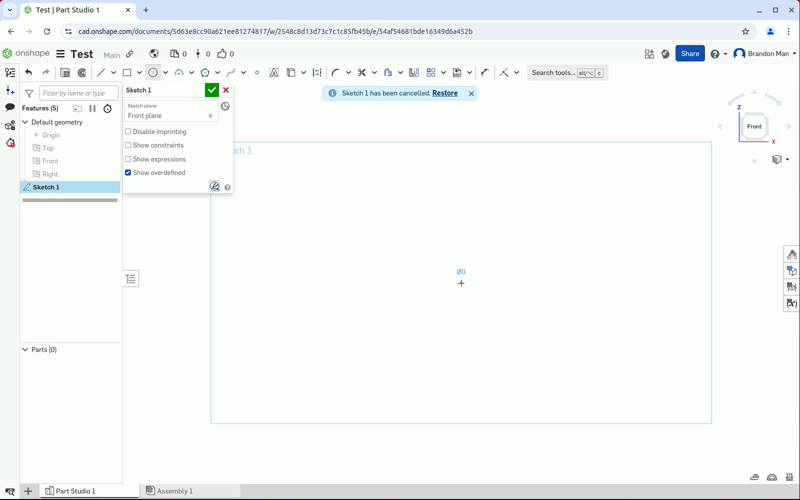
mouse_move(574, 282)
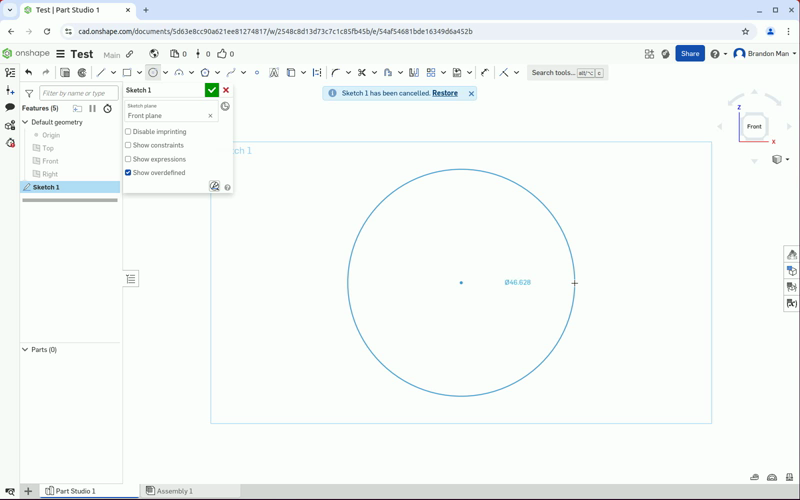
click(574, 282)
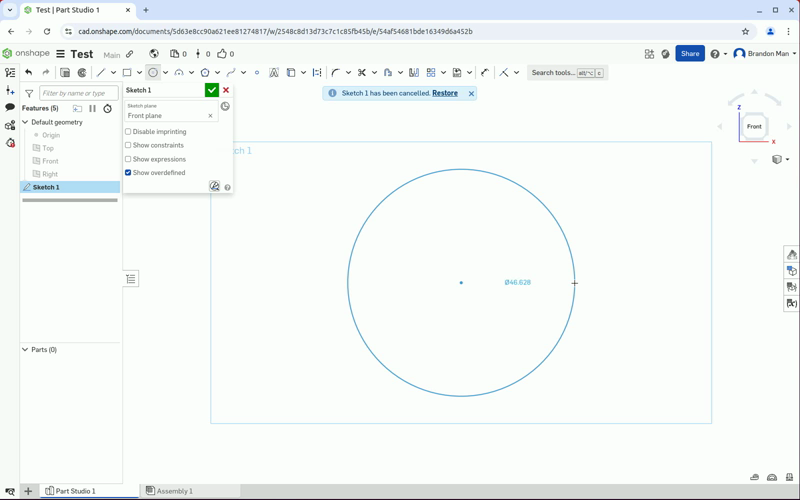
key(esc)
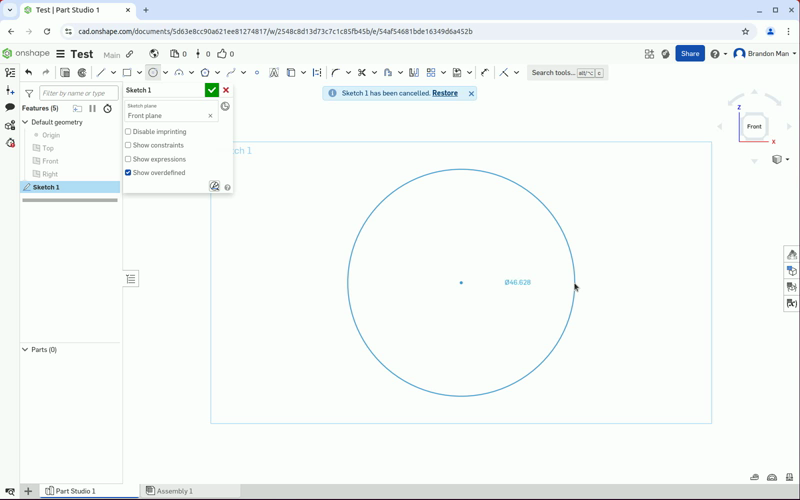
key(c)
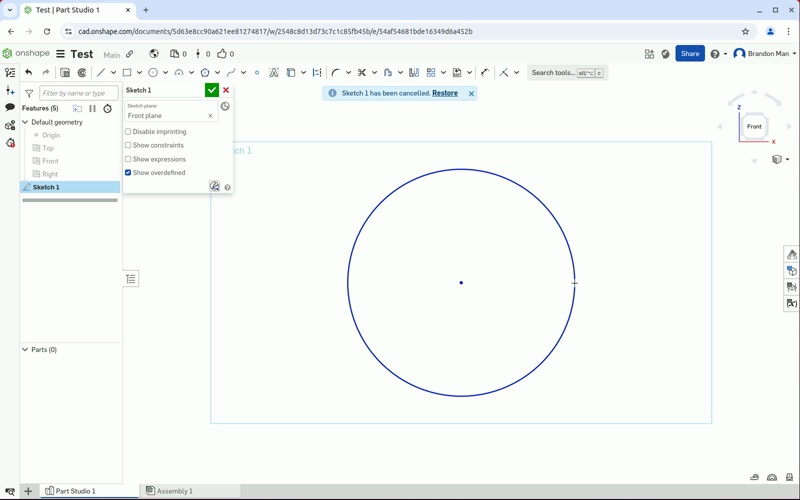
key_down(shift)
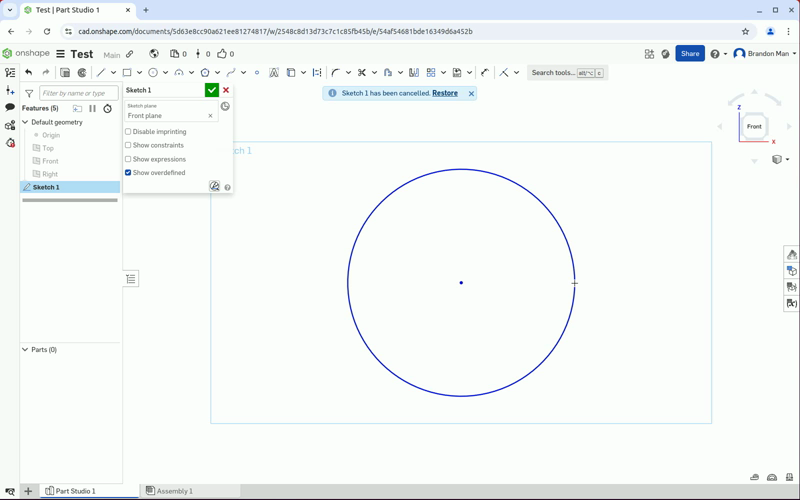
mouse_move(461, 282)
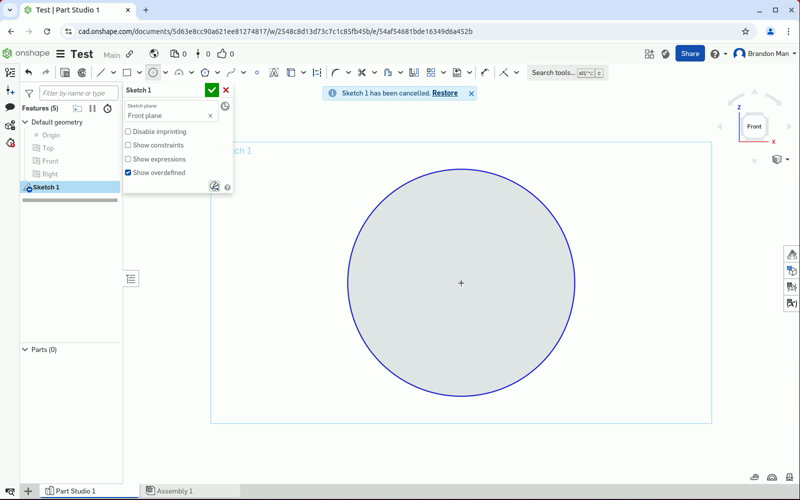
click(461, 282)
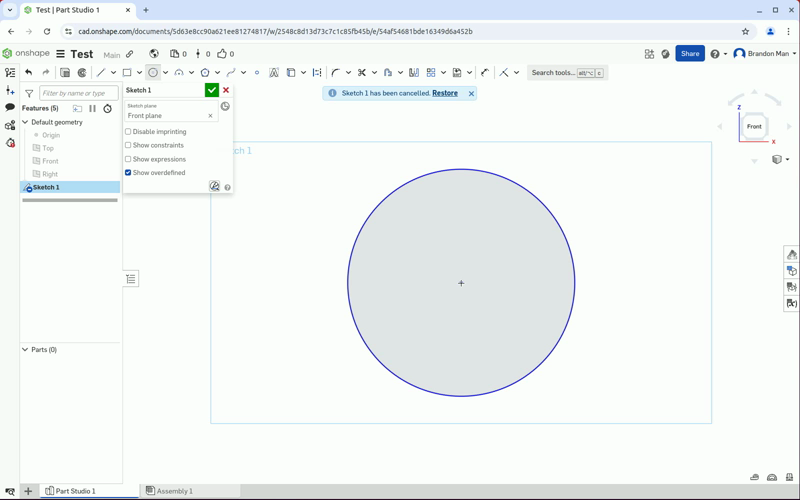
key_up(shift)
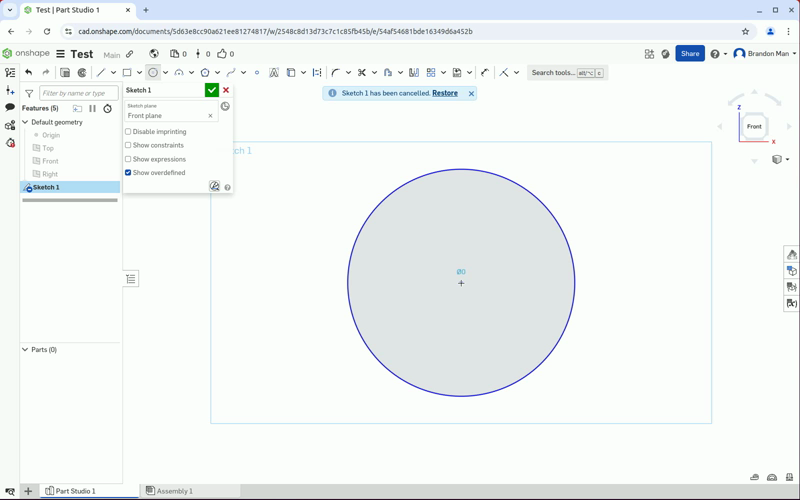
mouse_move(520, 282)
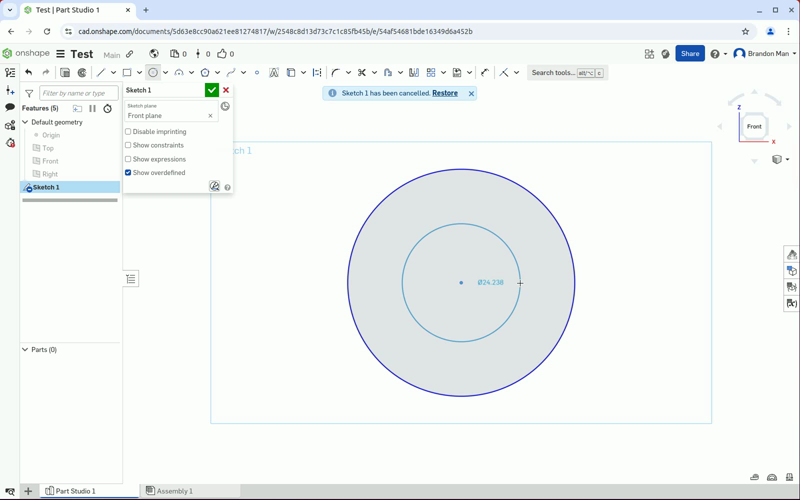
click(520, 282)
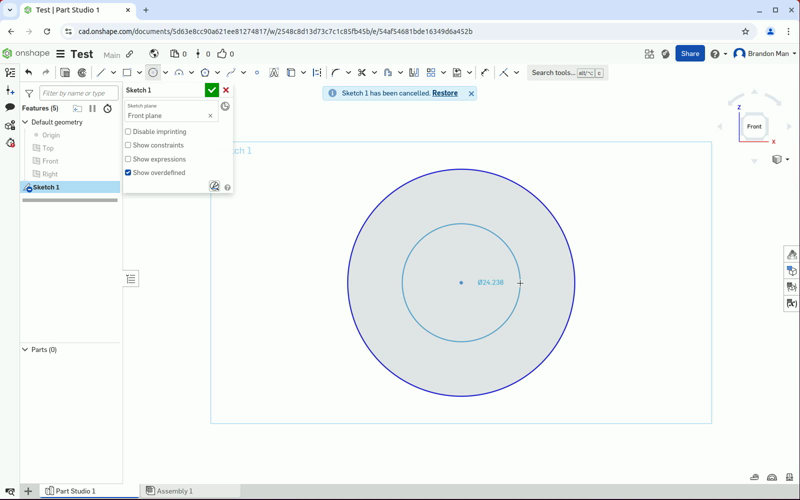
key(esc)
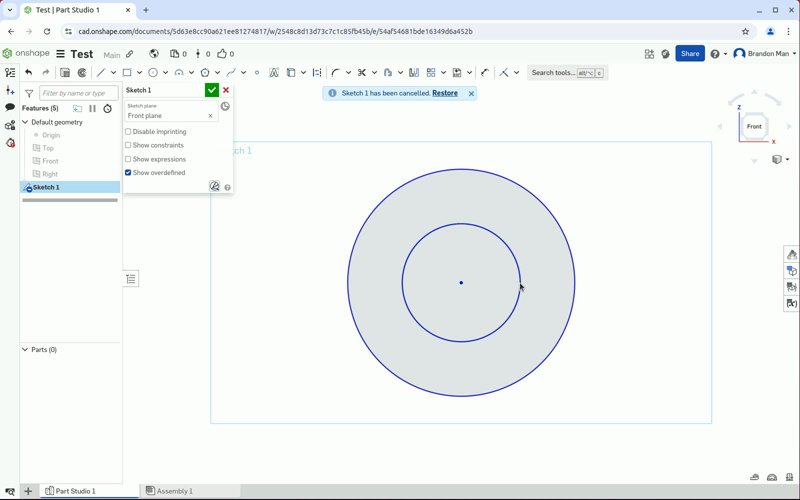
mouse_move(532, 224)
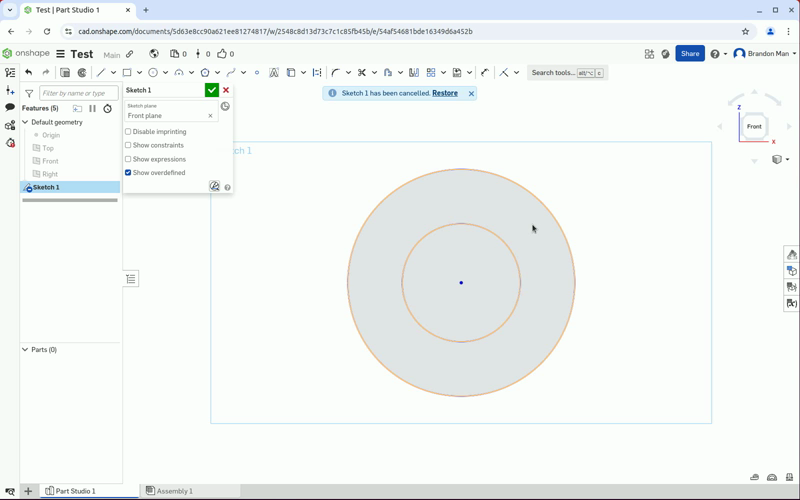
click(532, 224)
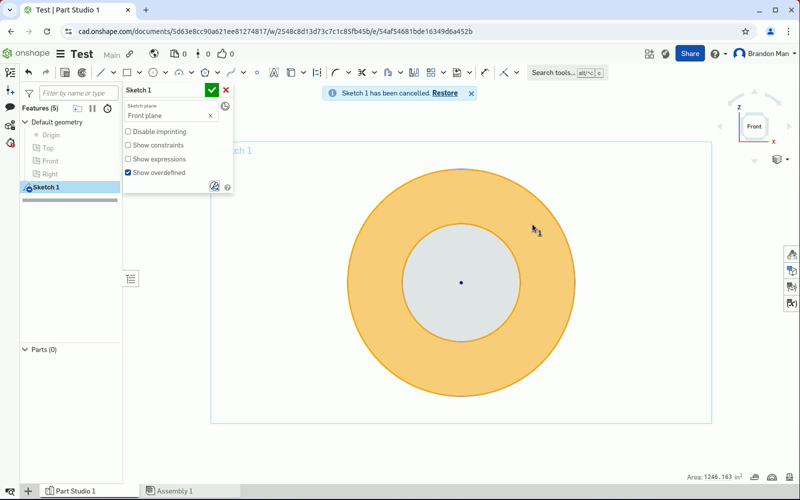
mouse_move(73, 352)
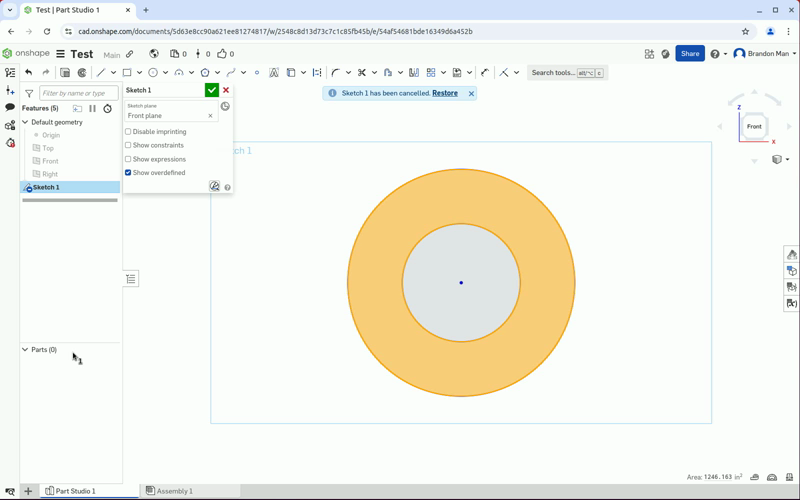
key(shift+y)
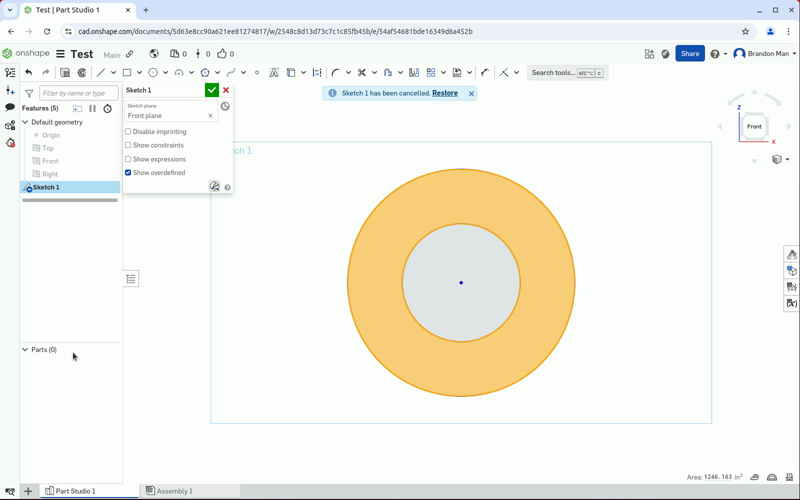
key(shift+e)
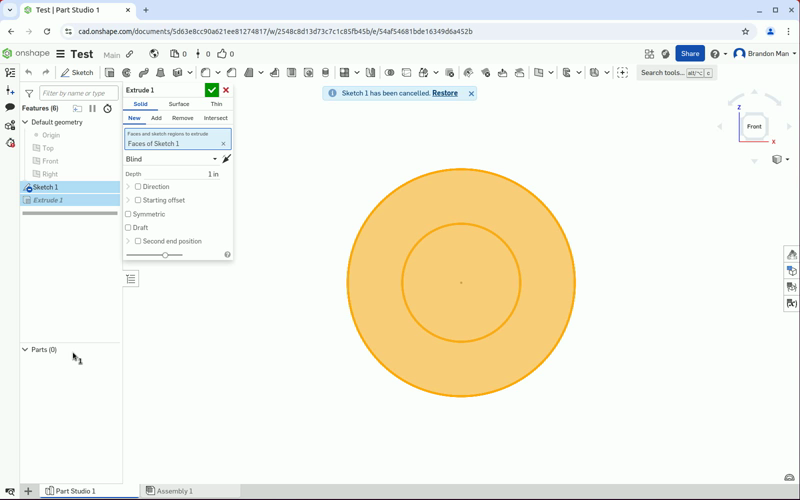
mouse_move(143, 106)
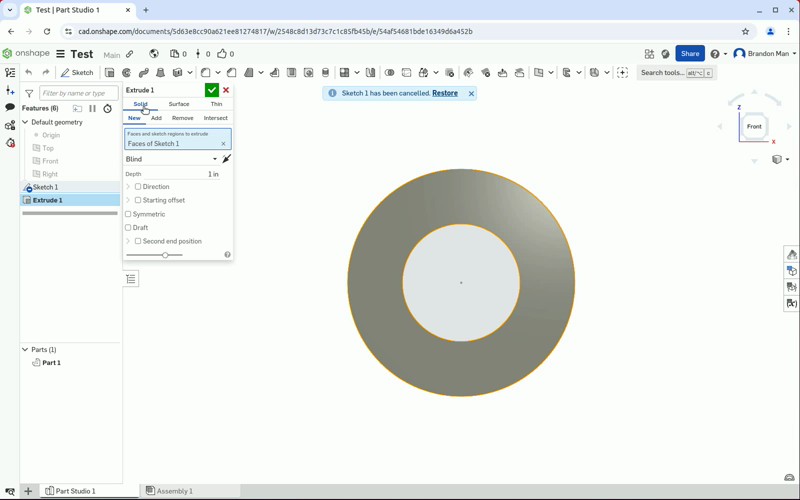
click(143, 106)
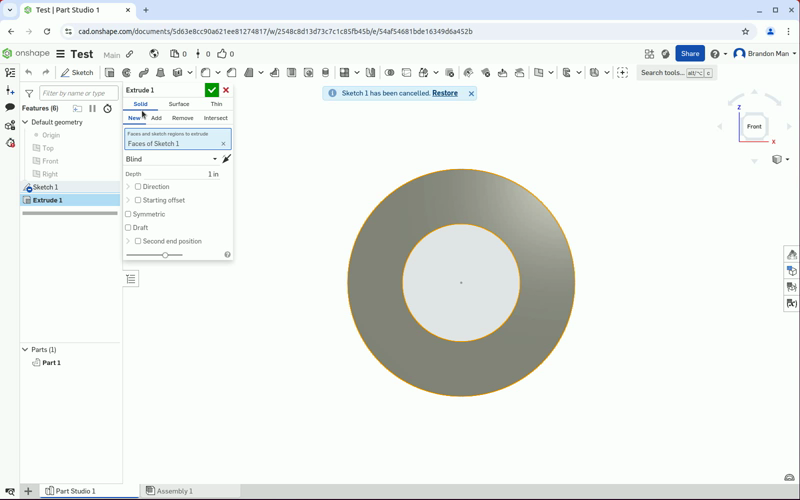
mouse_move(137, 120)
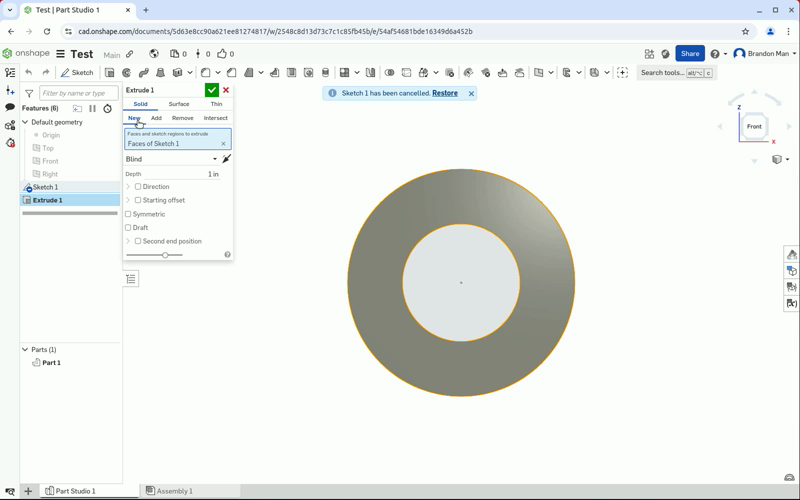
click(137, 120)
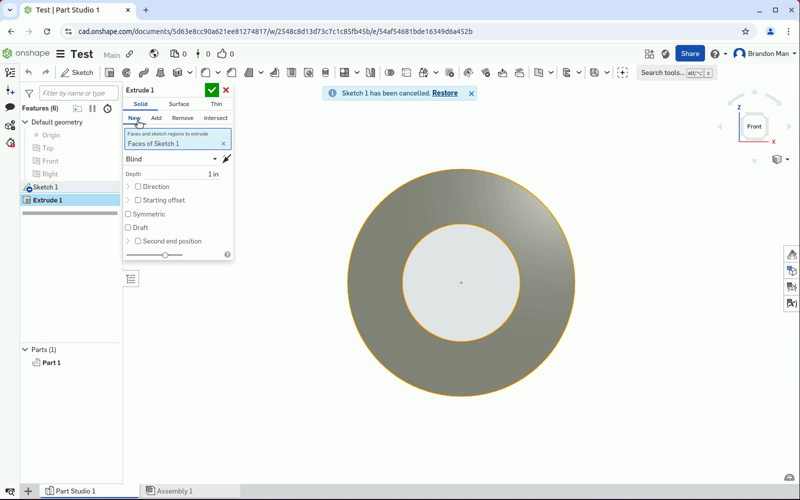
key(tab, 4)
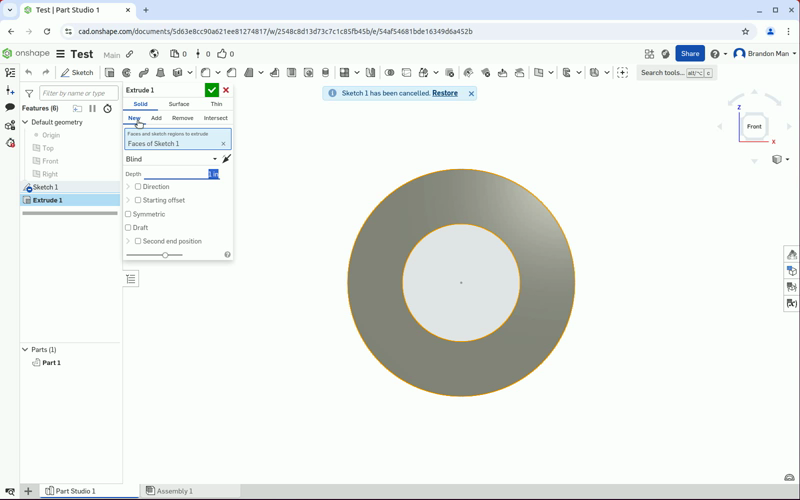
text(4.574)
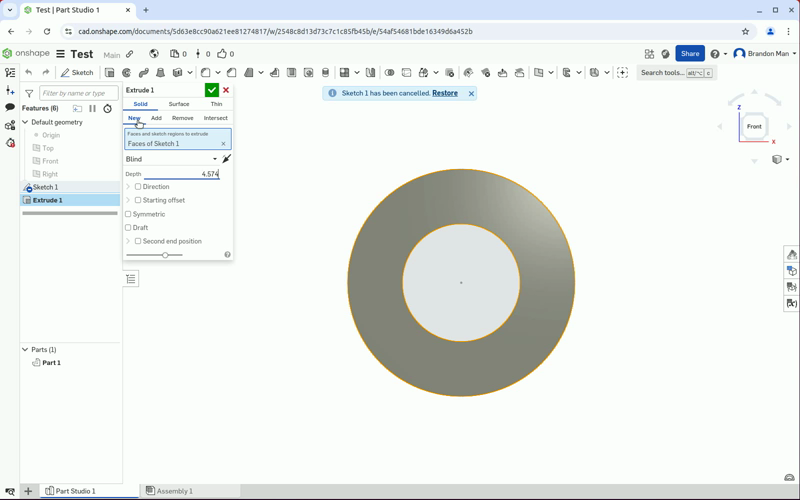
key(enter)
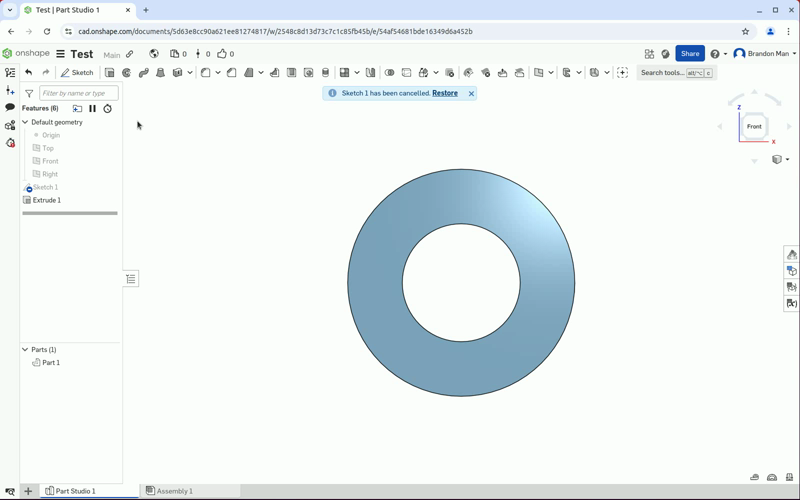
key(shift+h)
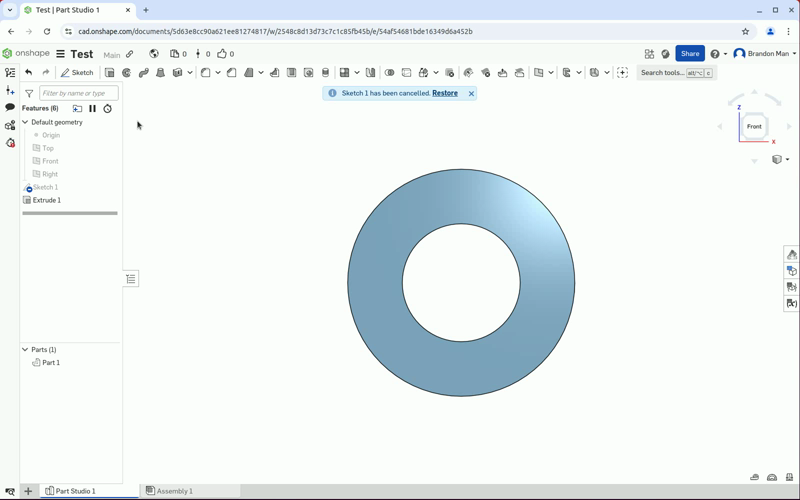
key(shift+h)
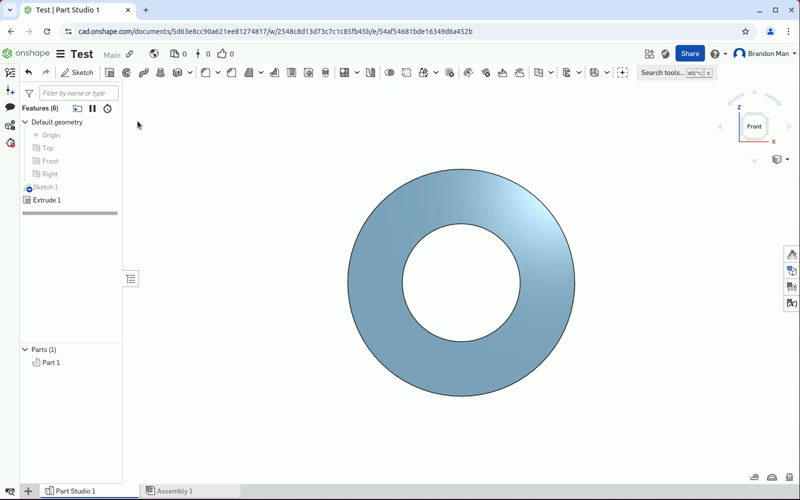
mouse_move(73, 189)
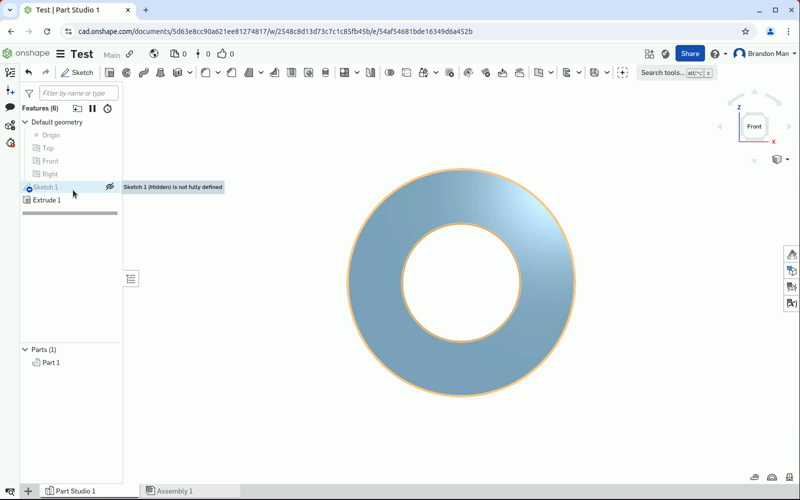
click(73, 189)
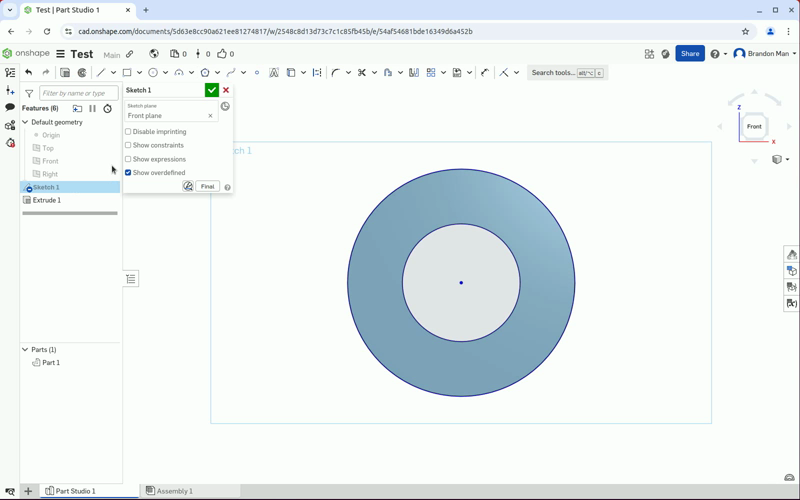
mouse_move(229, 92)
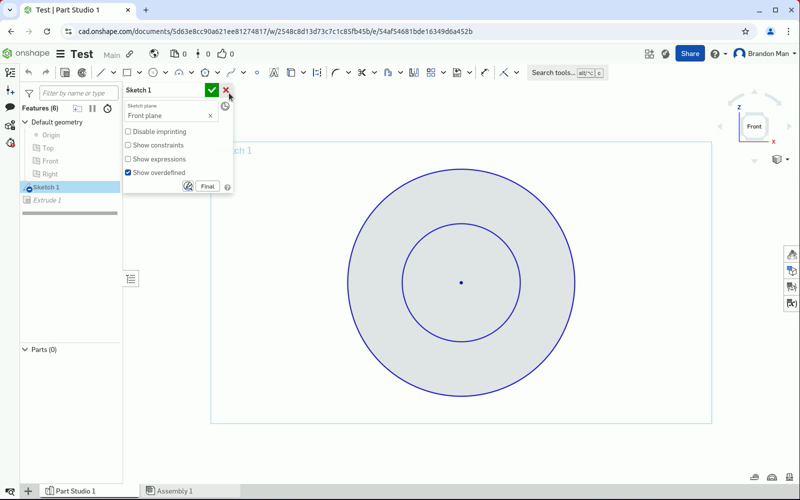
click(229, 92)
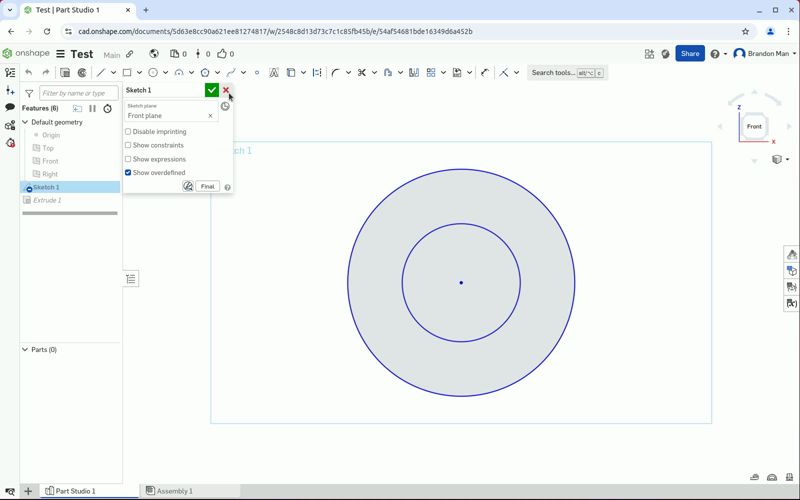
key(shift+s)
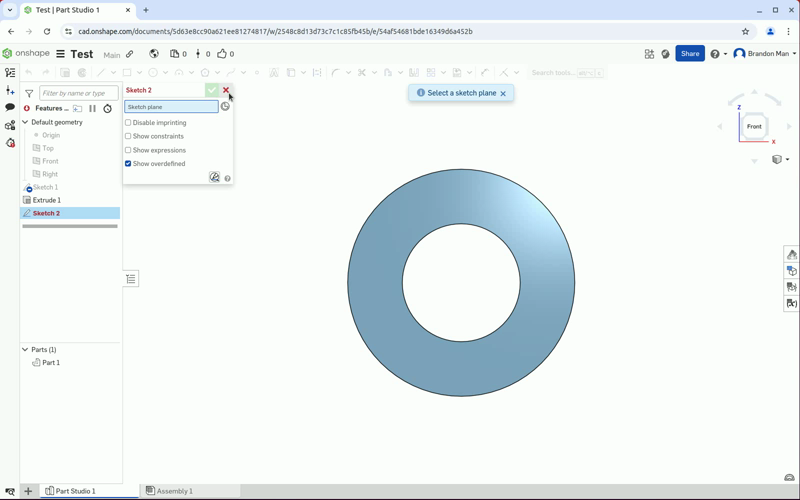
mouse_move(73, 163)
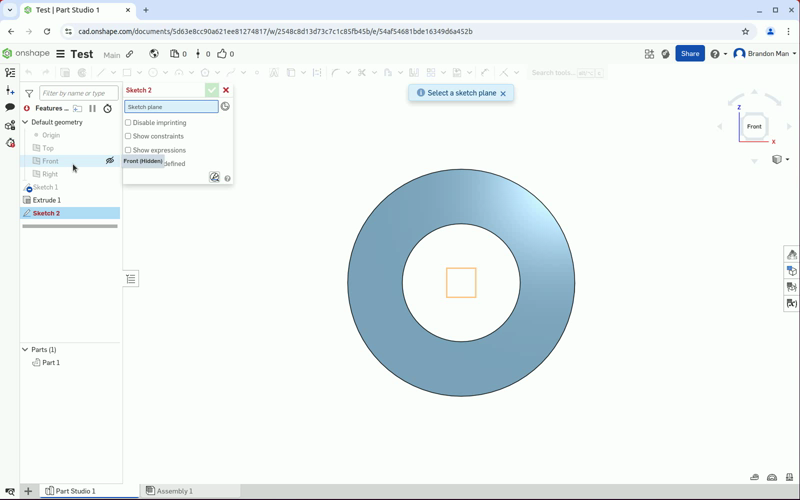
click(73, 163)
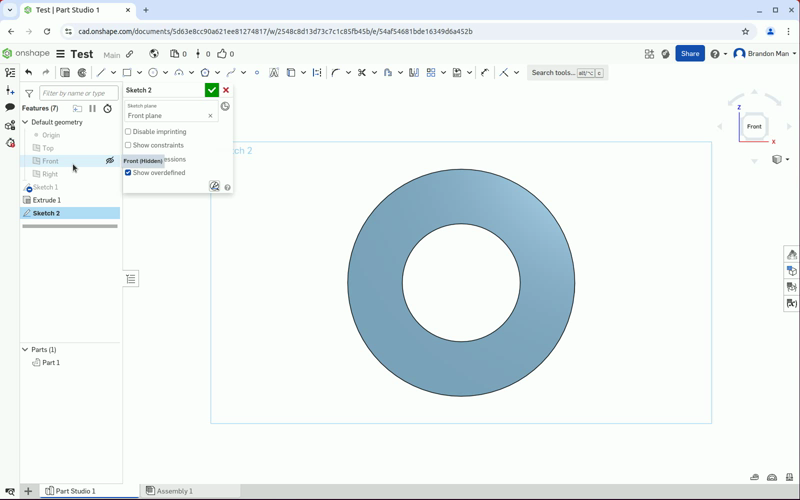
mouse_move(73, 352)
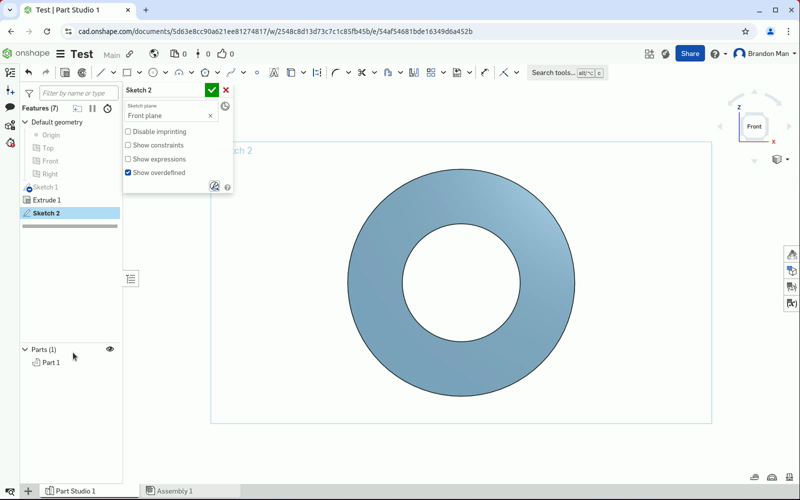
key(y)
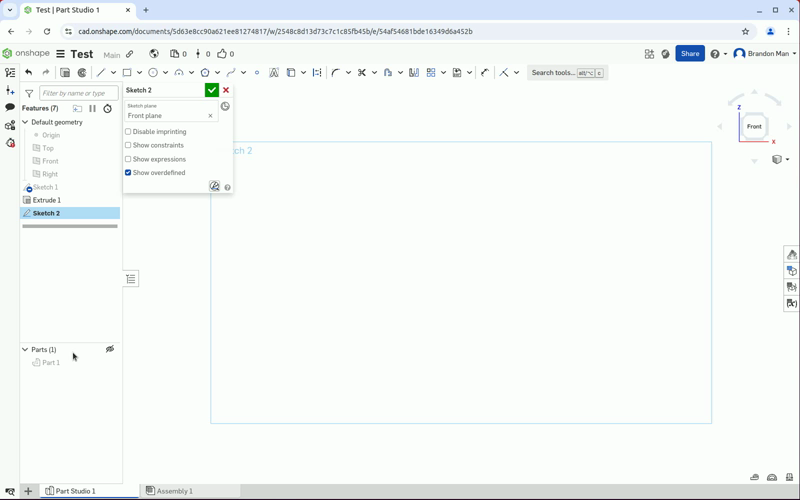
key(c)
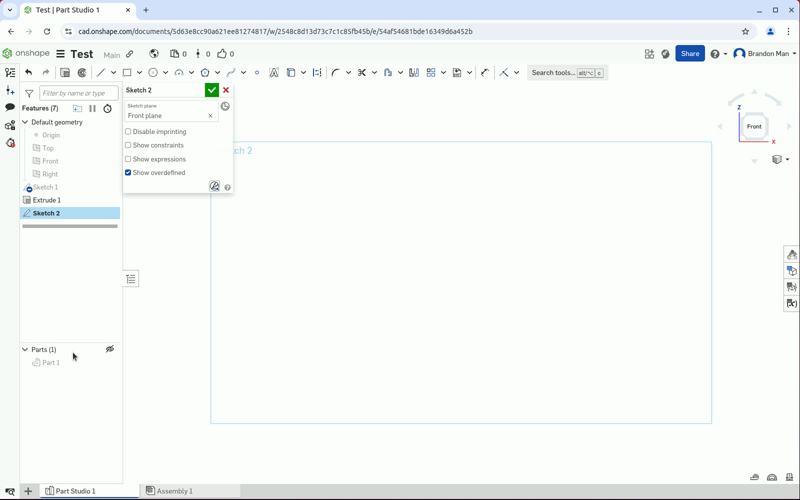
key_down(shift)
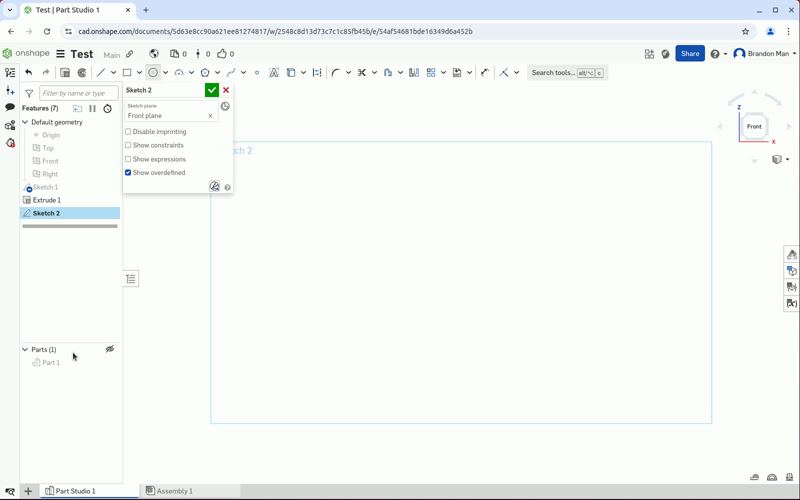
mouse_move(461, 282)
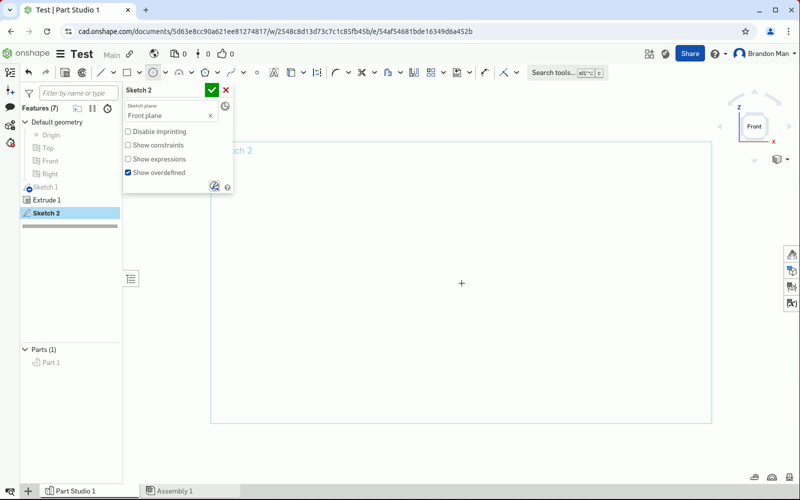
click(461, 282)
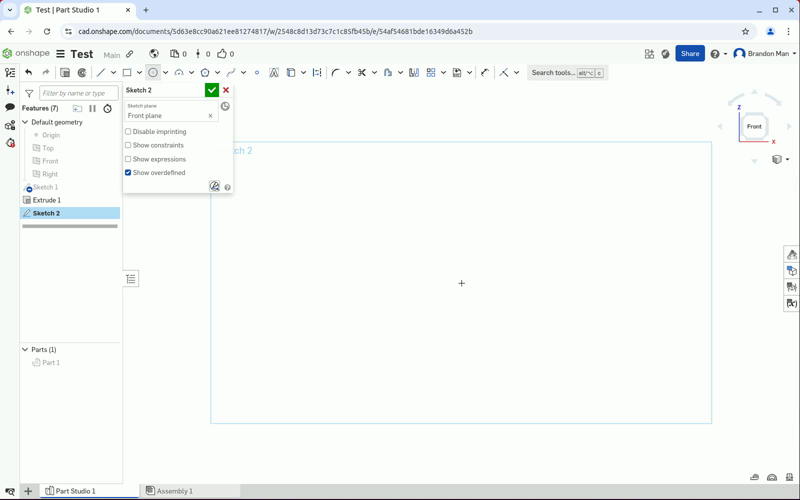
key_up(shift)
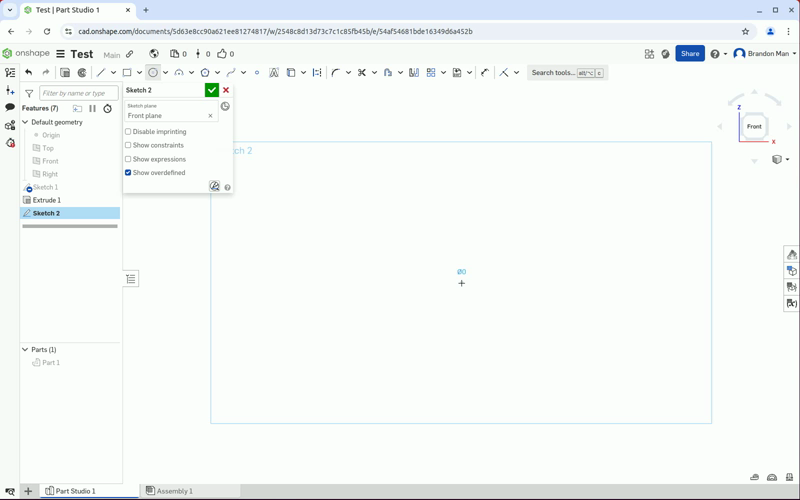
mouse_move(521, 282)
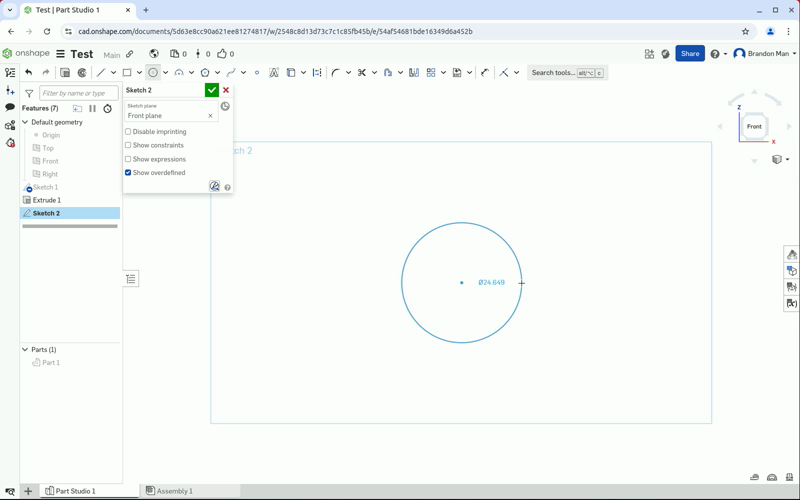
click(521, 282)
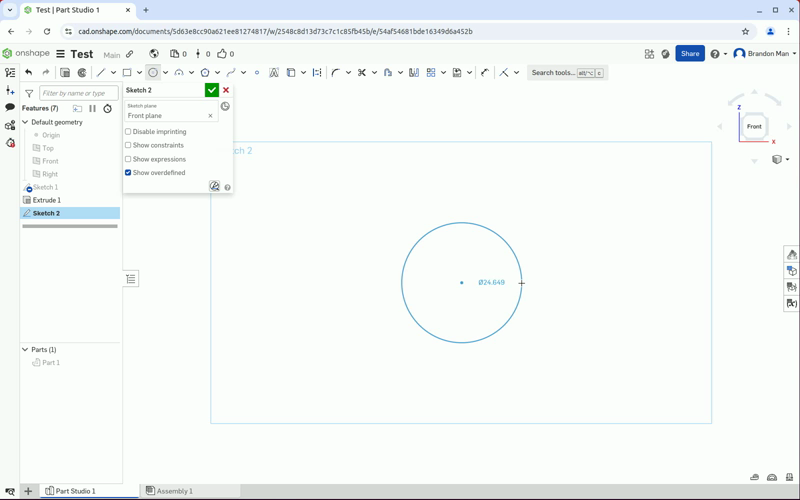
key(esc)
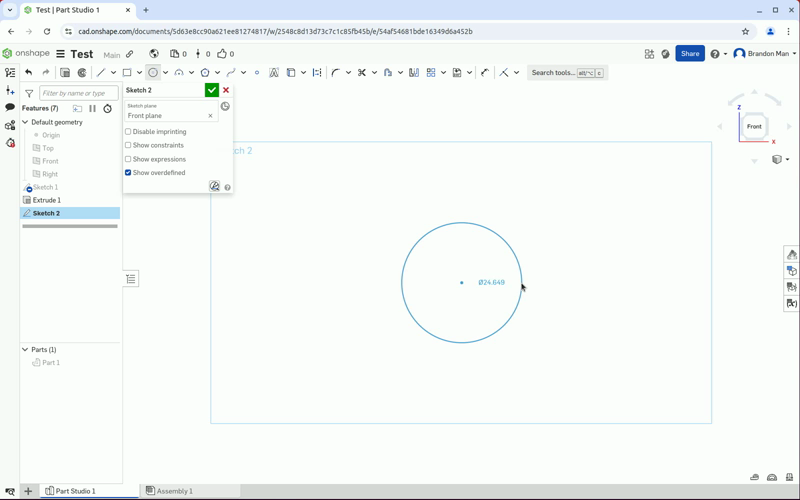
key(c)
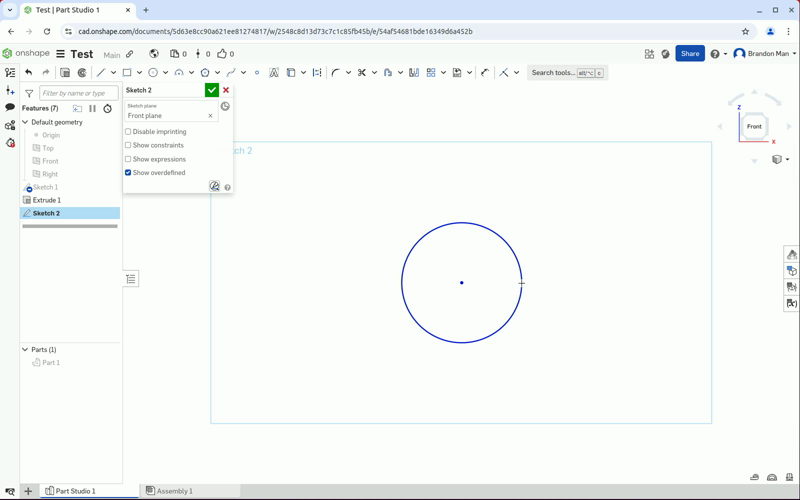
key_down(shift)
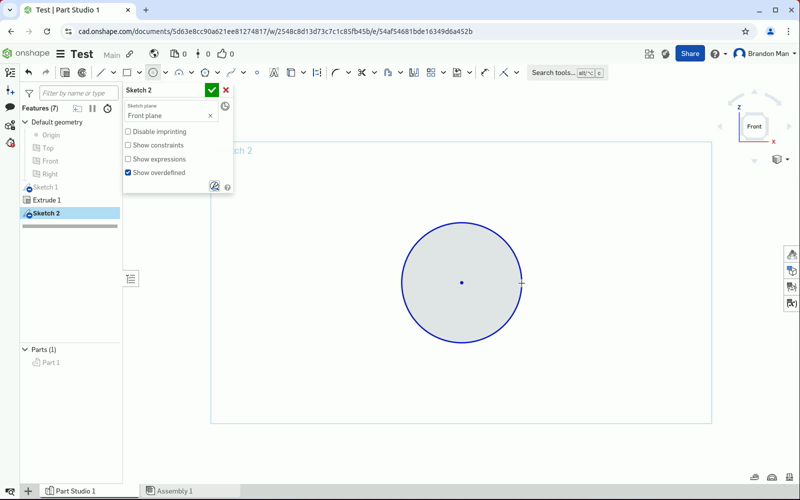
mouse_move(461, 282)
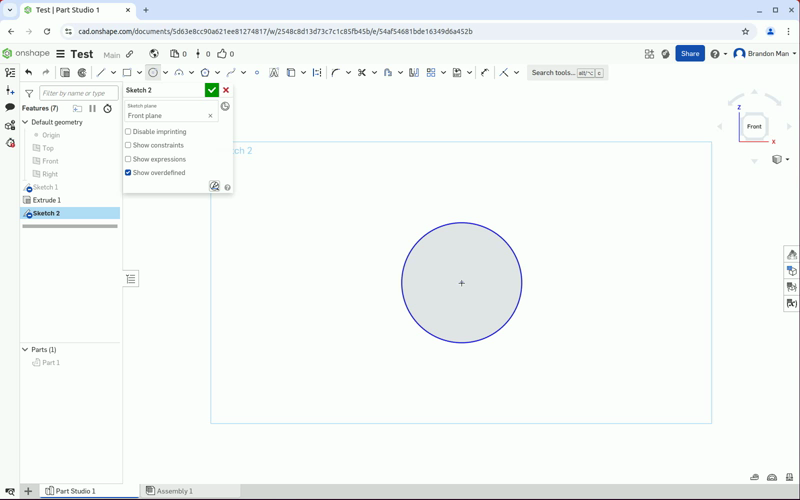
click(461, 282)
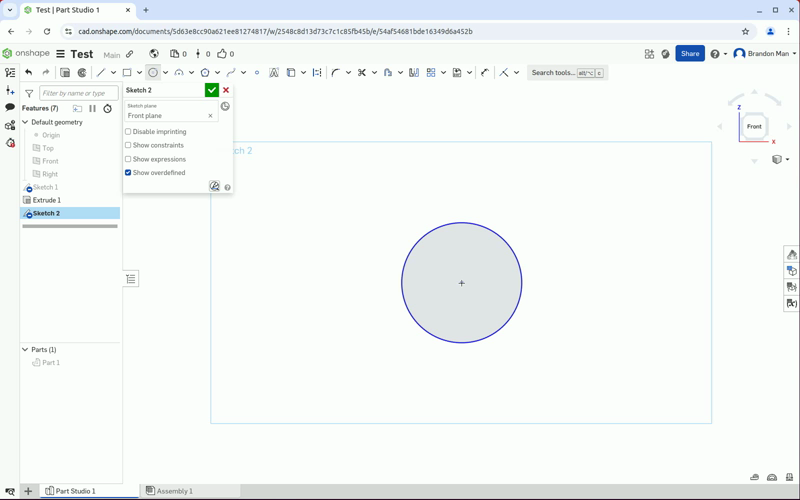
key_up(shift)
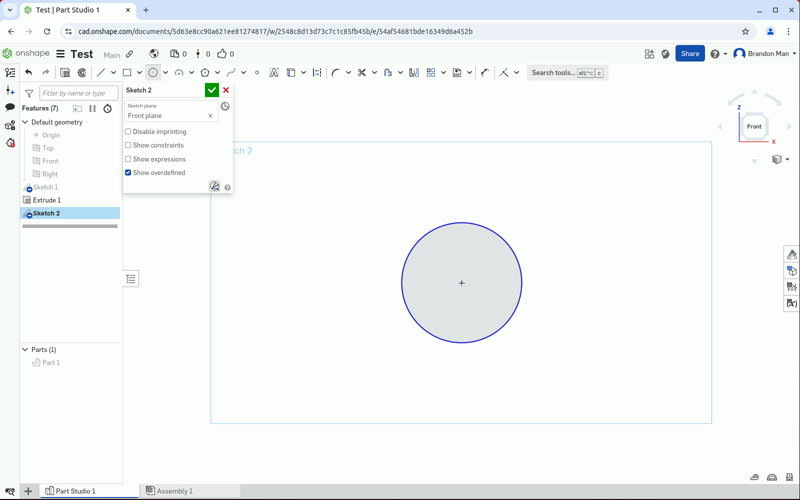
mouse_move(504, 282)
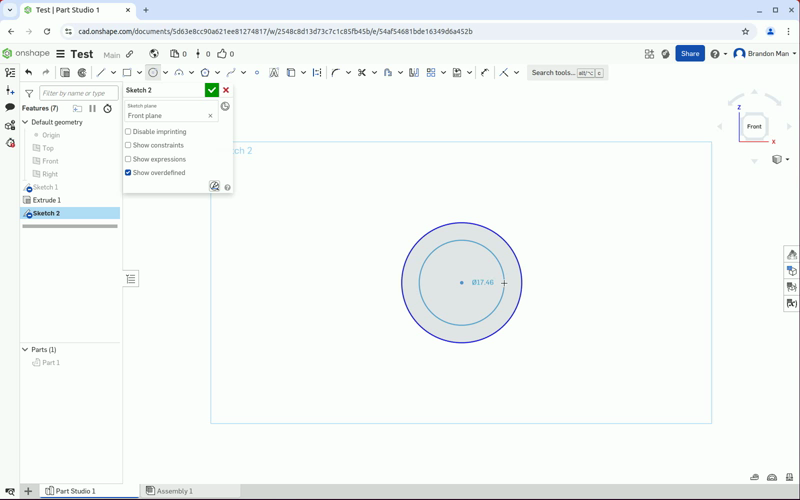
click(504, 282)
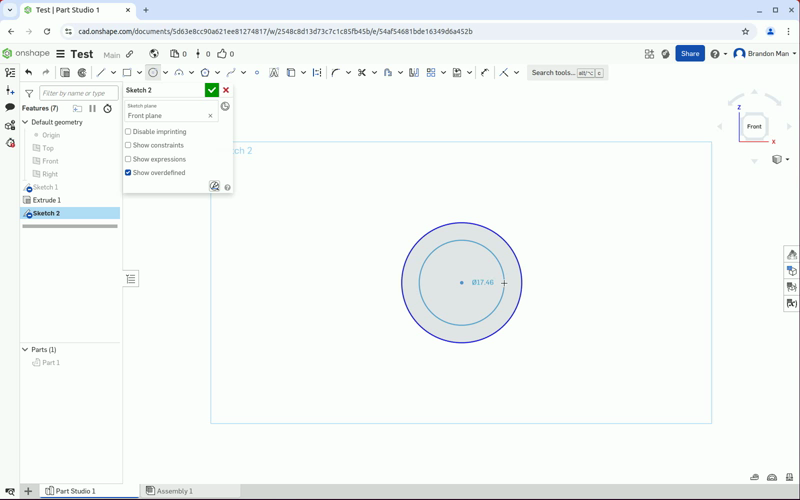
key(esc)
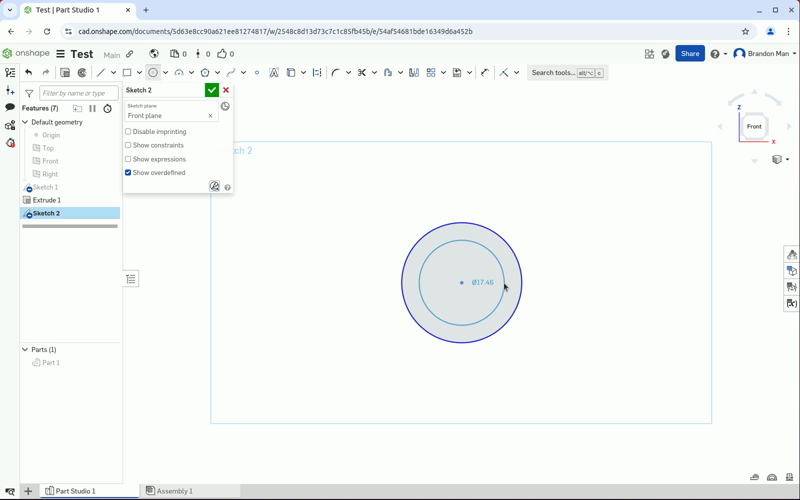
mouse_move(493, 248)
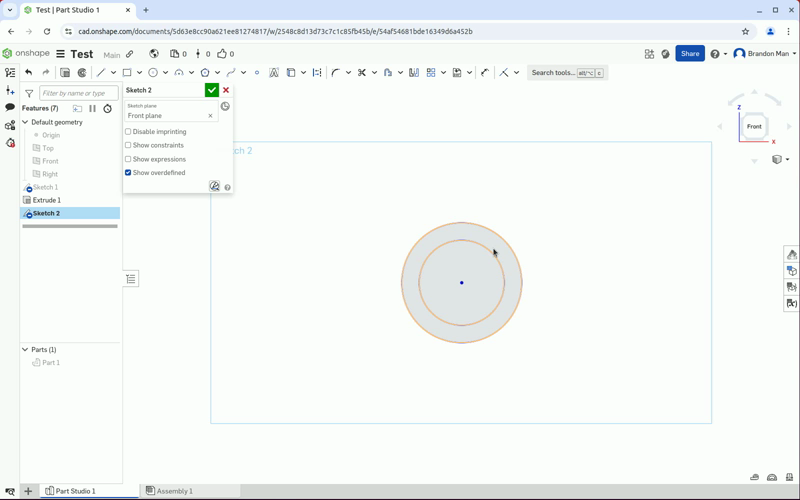
click(493, 248)
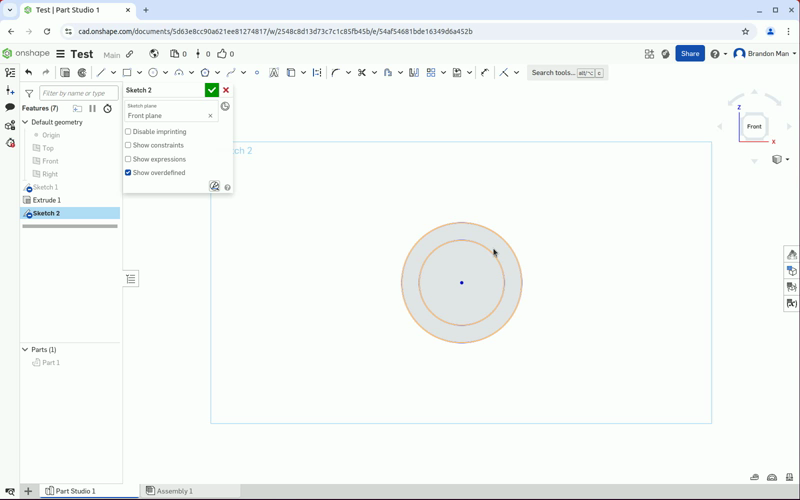
mouse_move(73, 352)
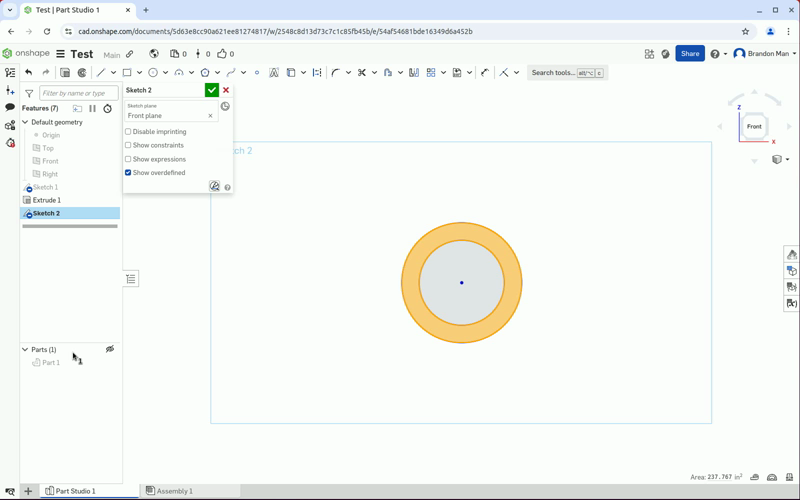
key(shift+y)
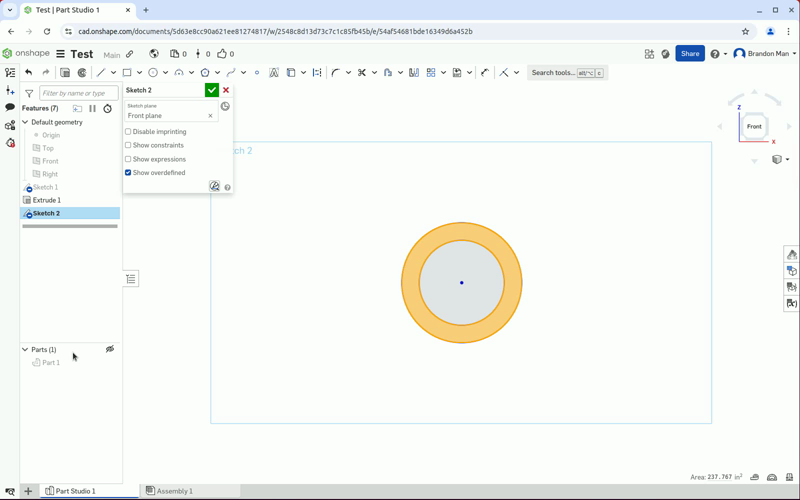
key(shift+e)
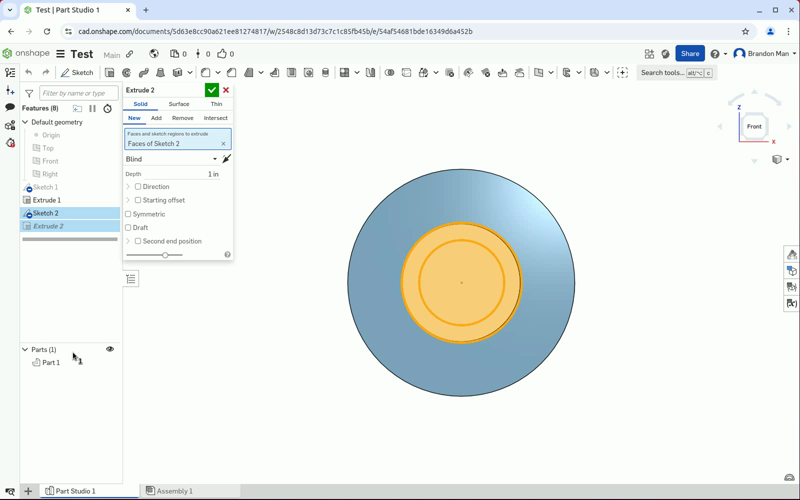
mouse_move(143, 106)
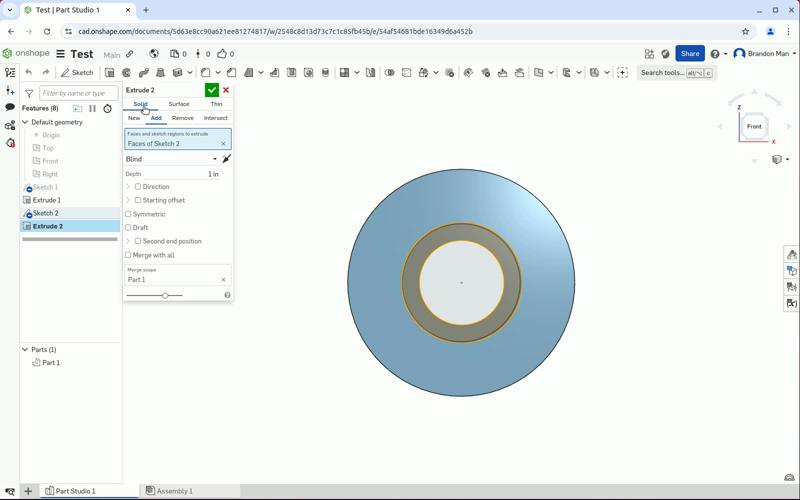
click(143, 106)
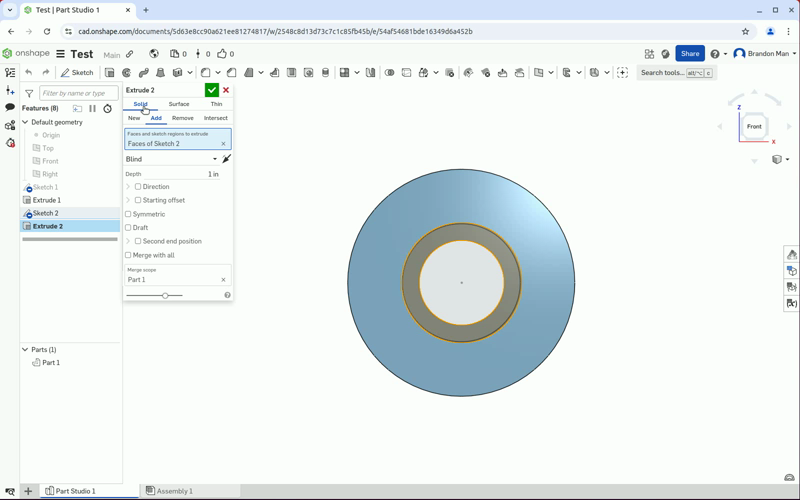
mouse_move(137, 120)
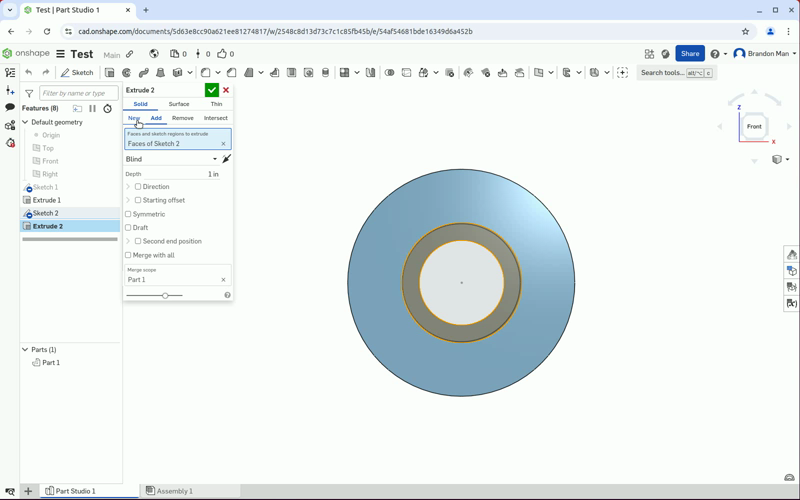
click(137, 120)
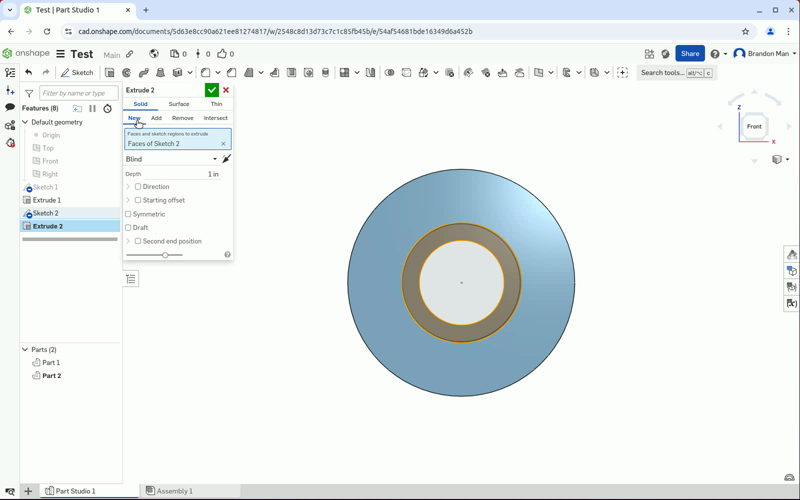
key(tab, 4)
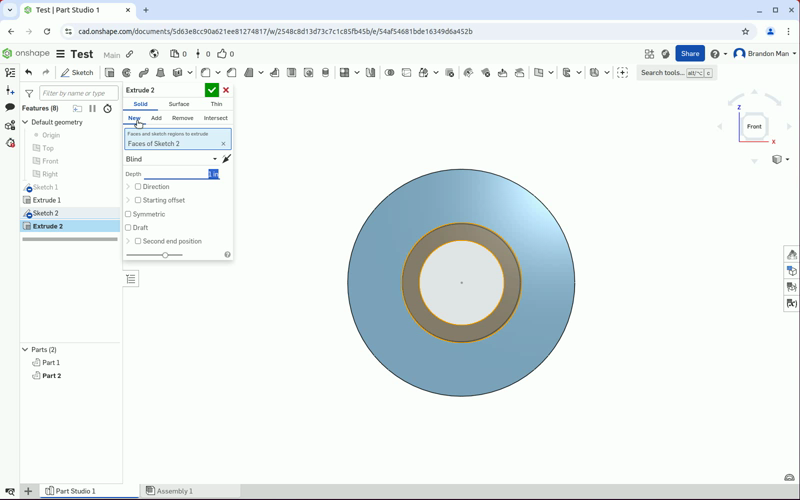
text(4.574)
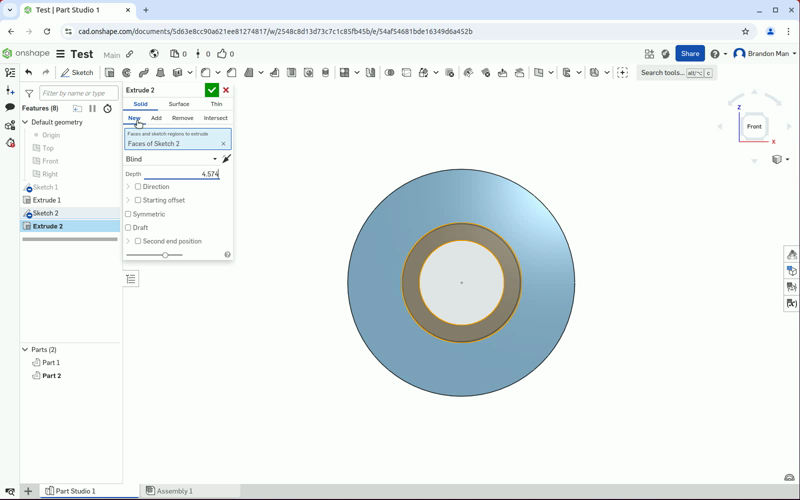
key(enter)
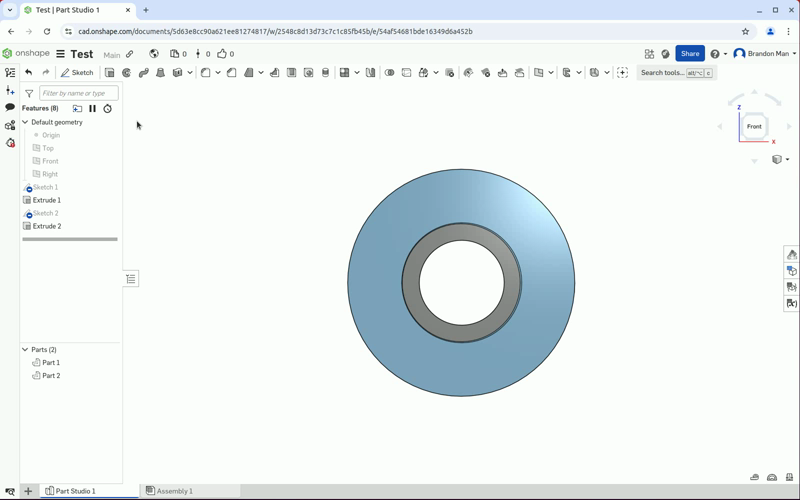
key(shift+h)
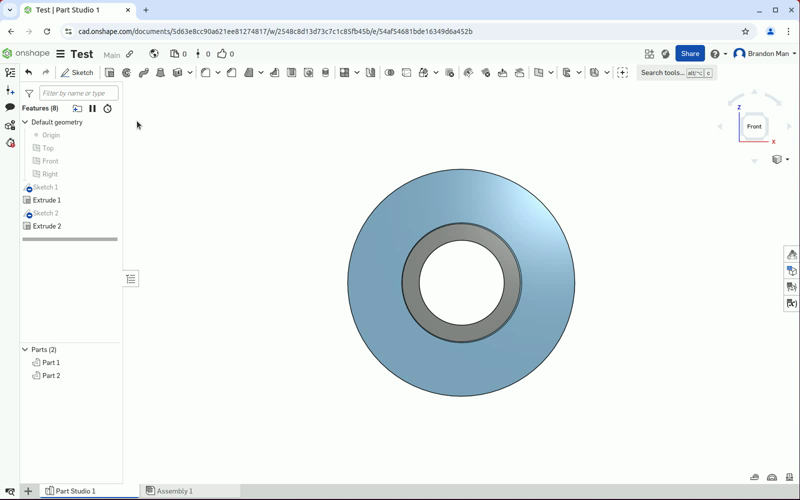
key(shift+h)
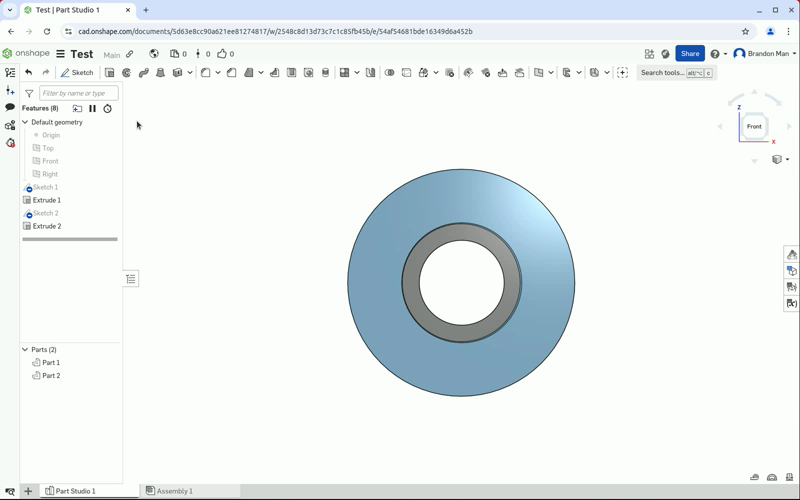
mouse_move(73, 189)
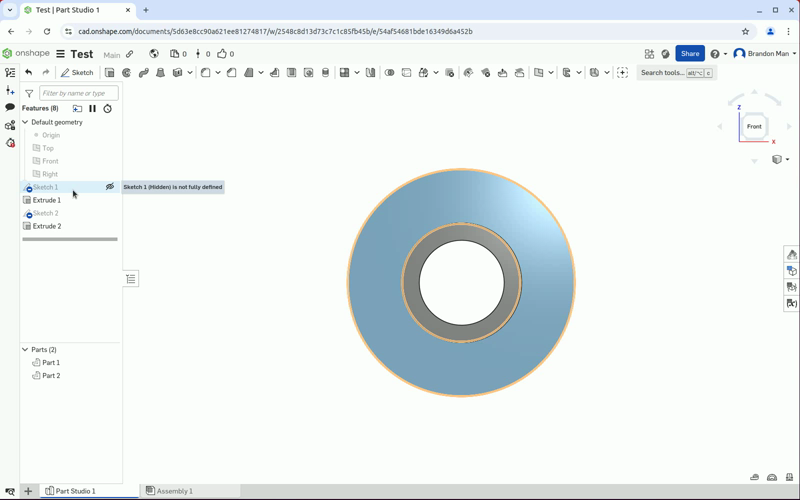
click(73, 189)
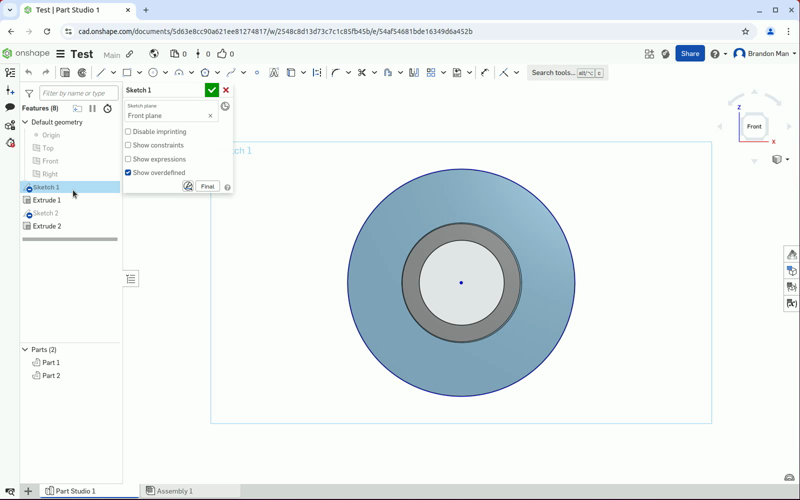
mouse_move(229, 92)
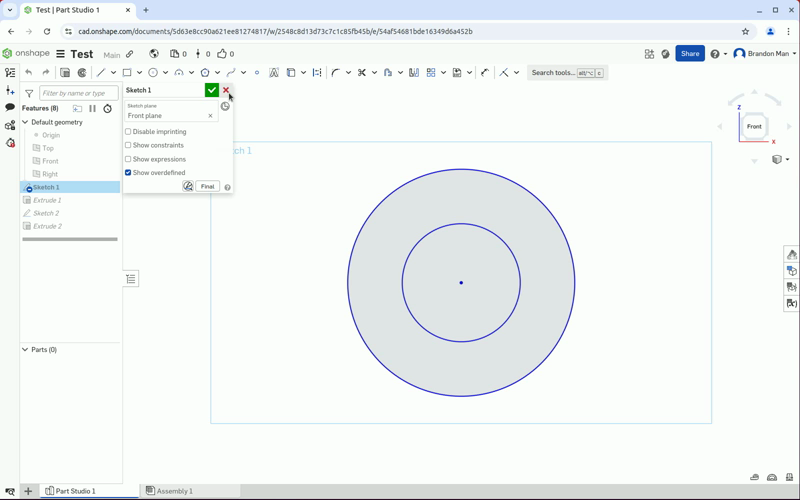
click(229, 92)
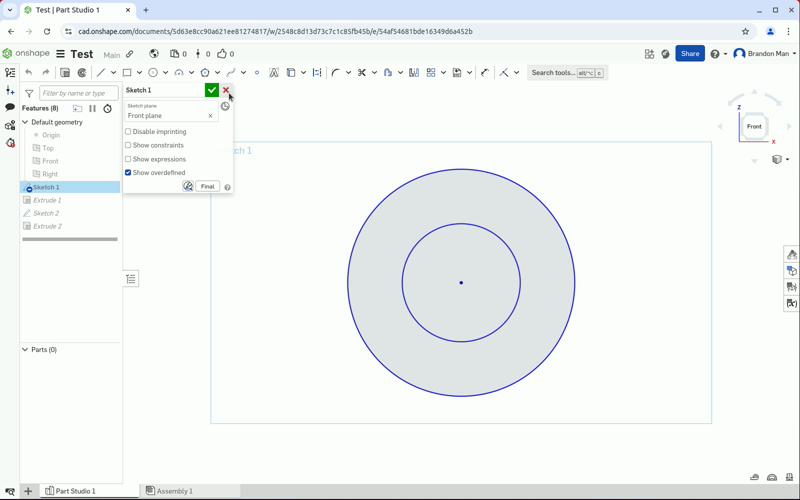
key(shift+s)
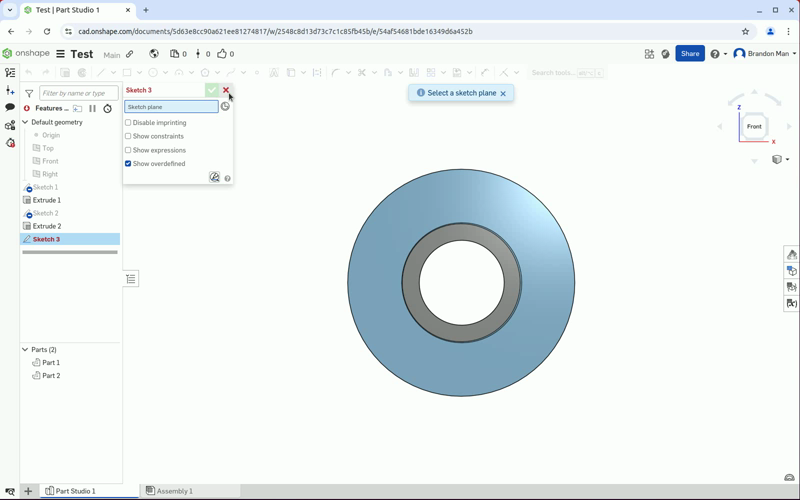
mouse_move(73, 163)
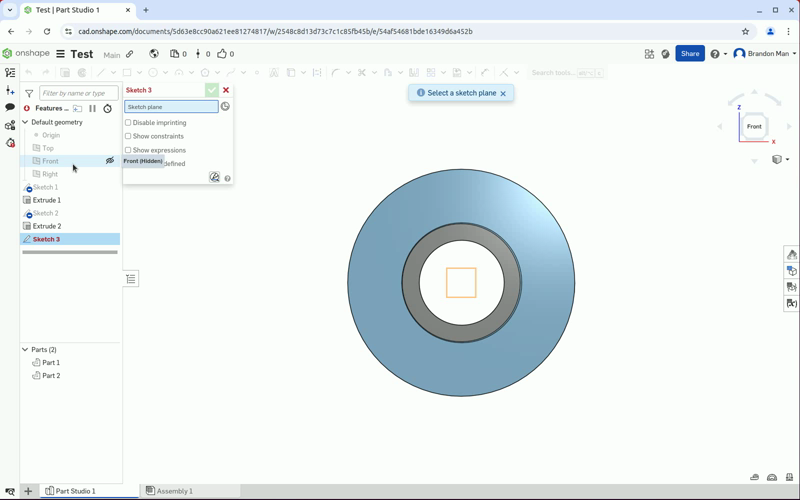
click(73, 163)
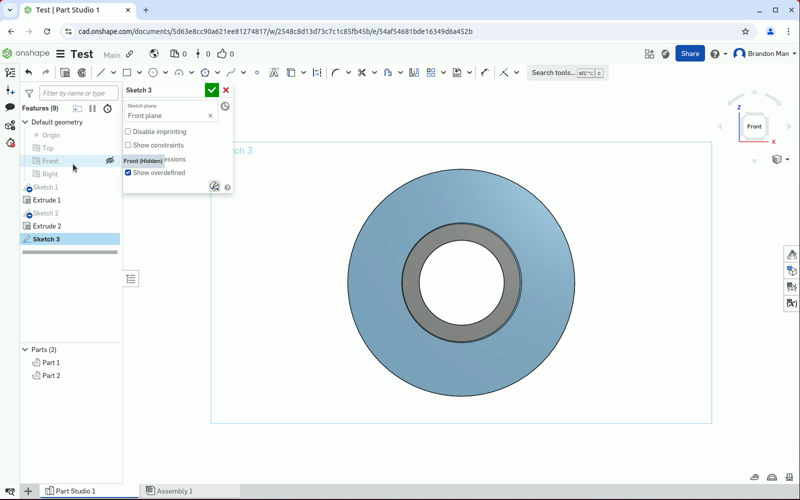
mouse_move(73, 352)
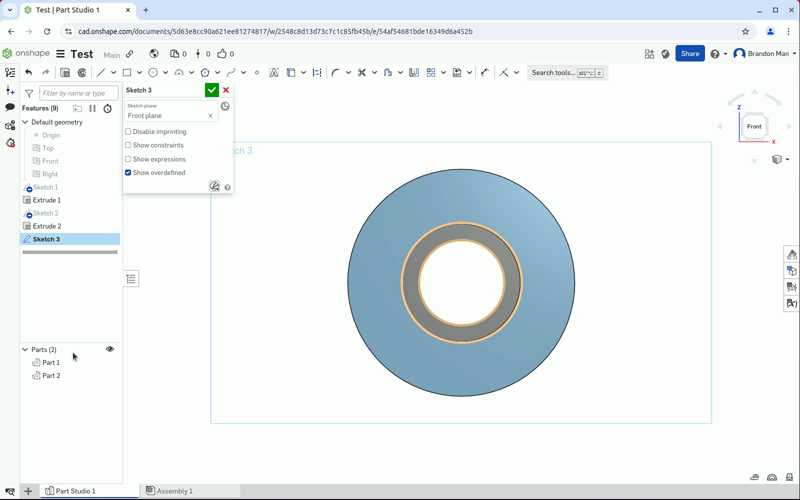
key(y)
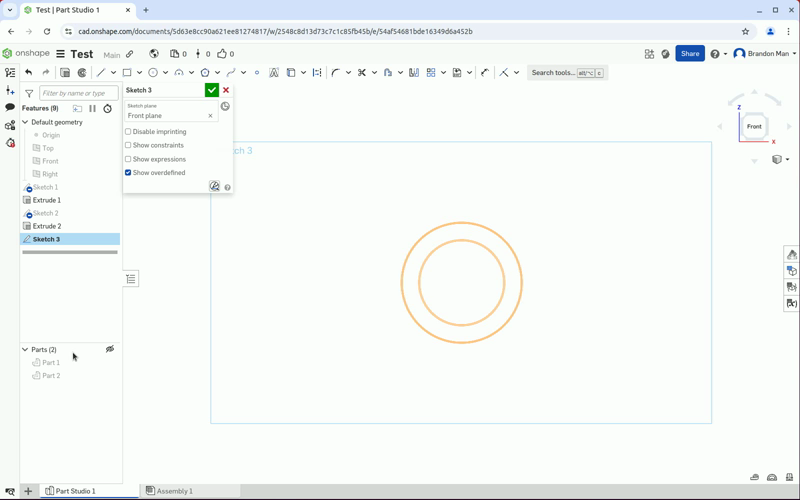
key(c)
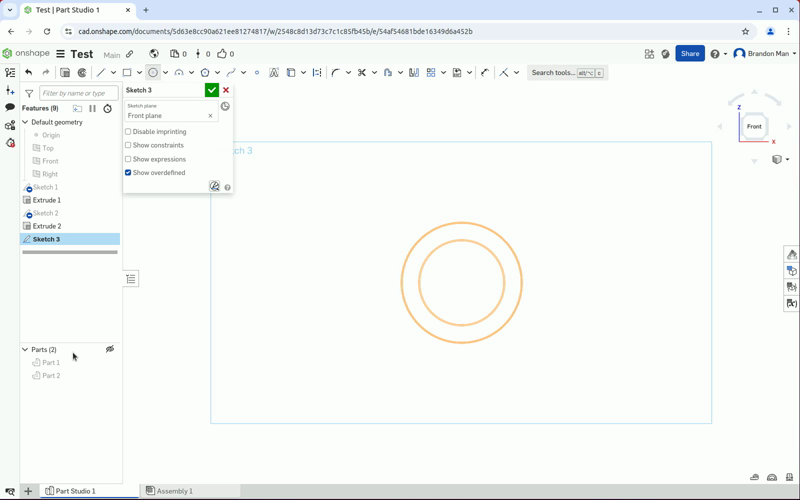
key_down(shift)
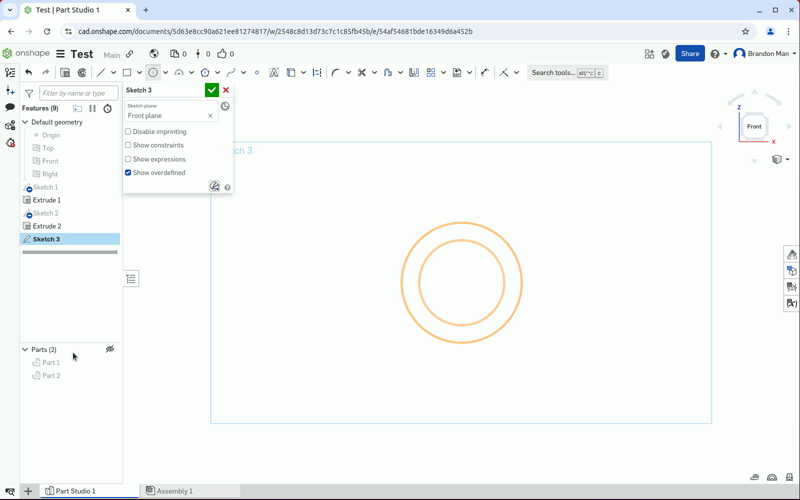
mouse_move(461, 282)
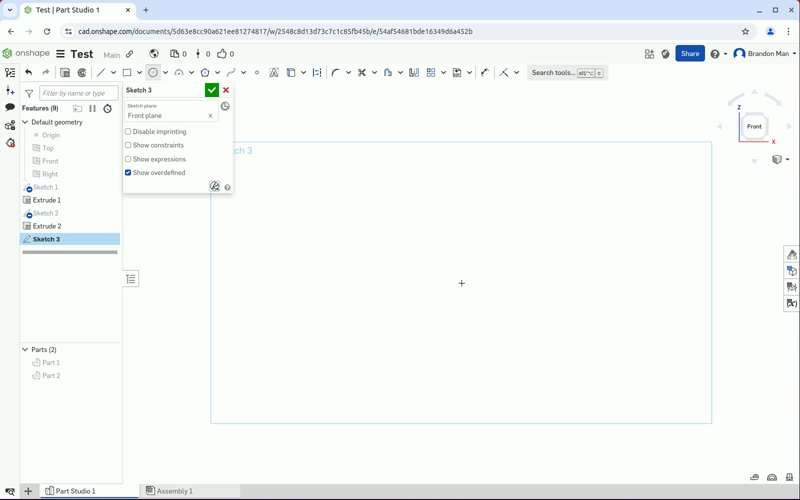
click(461, 282)
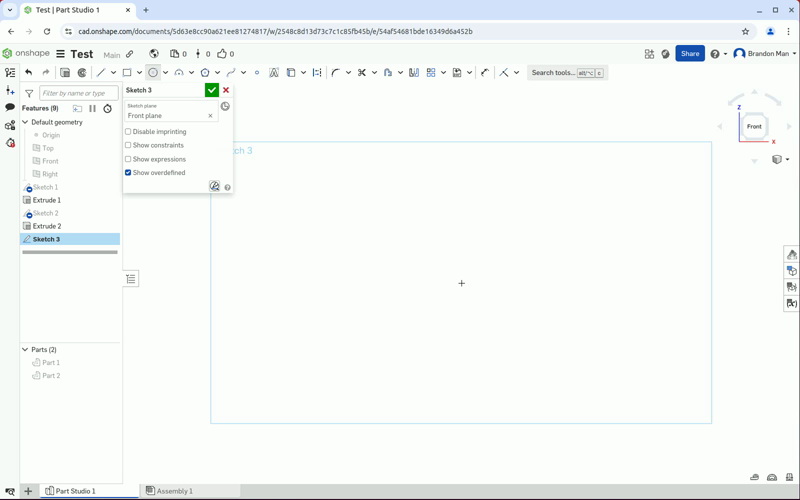
key_up(shift)
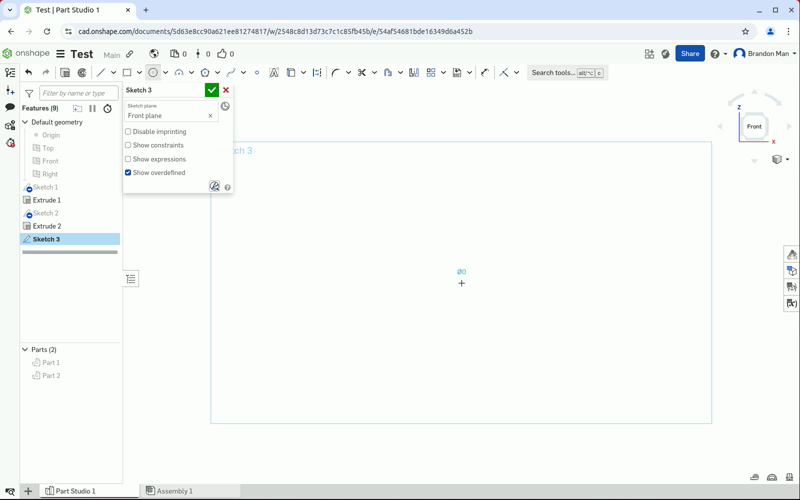
mouse_move(521, 282)
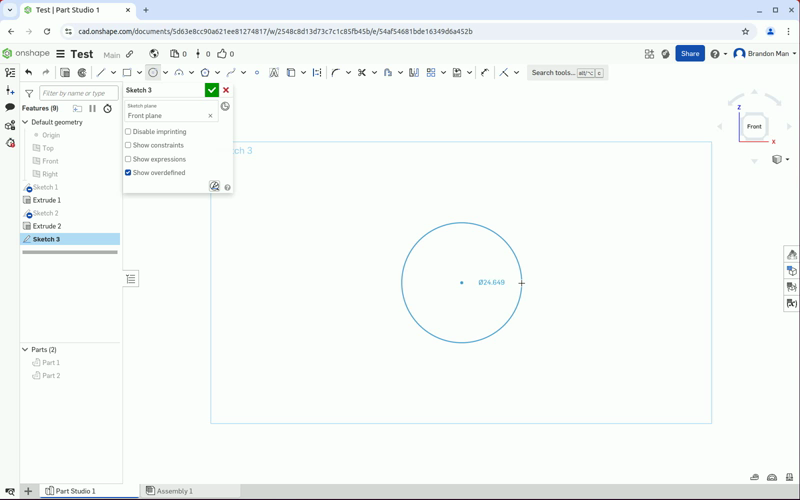
click(521, 282)
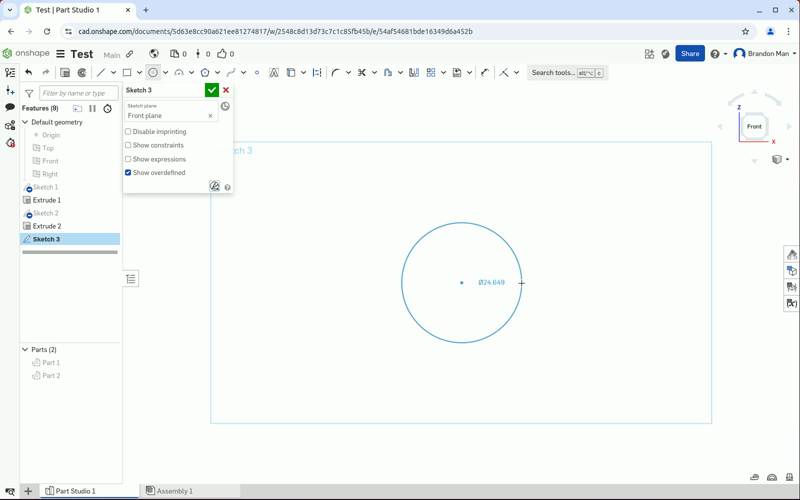
key(esc)
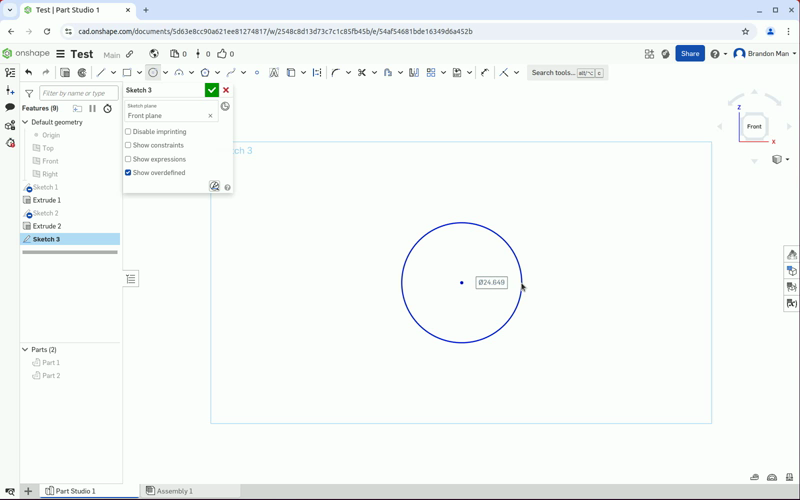
key(c)
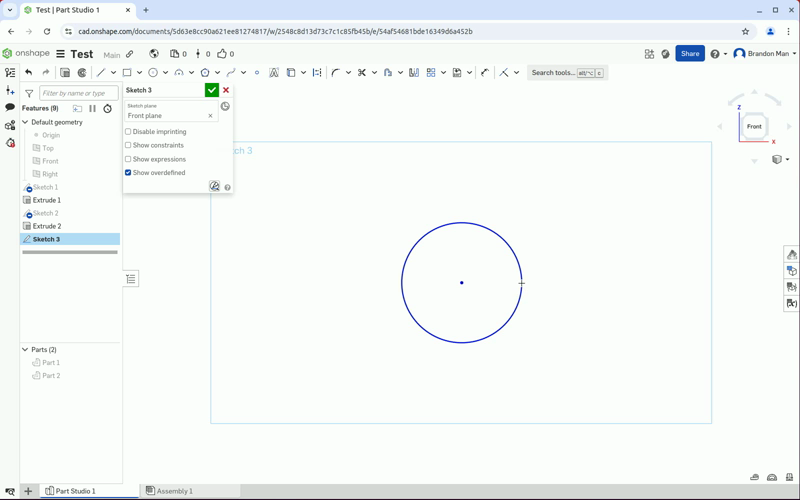
key_down(shift)
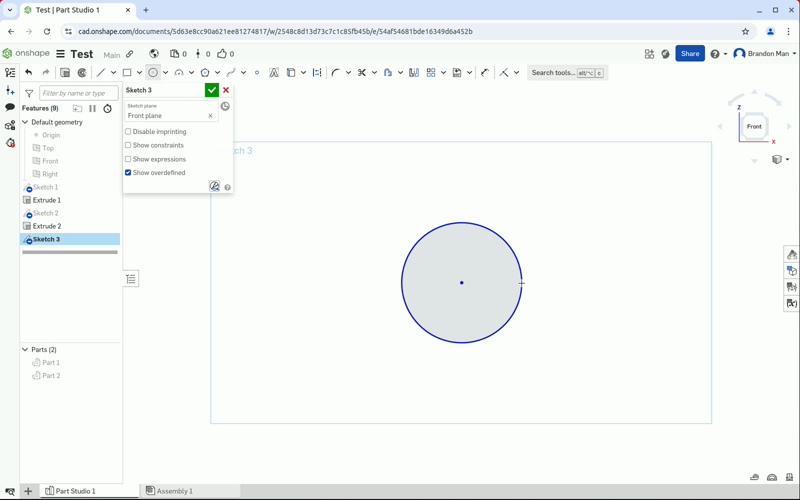
mouse_move(461, 282)
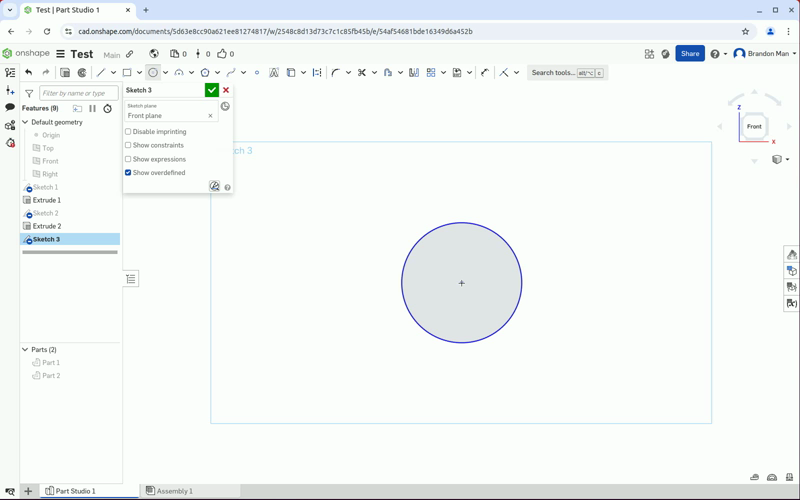
click(461, 282)
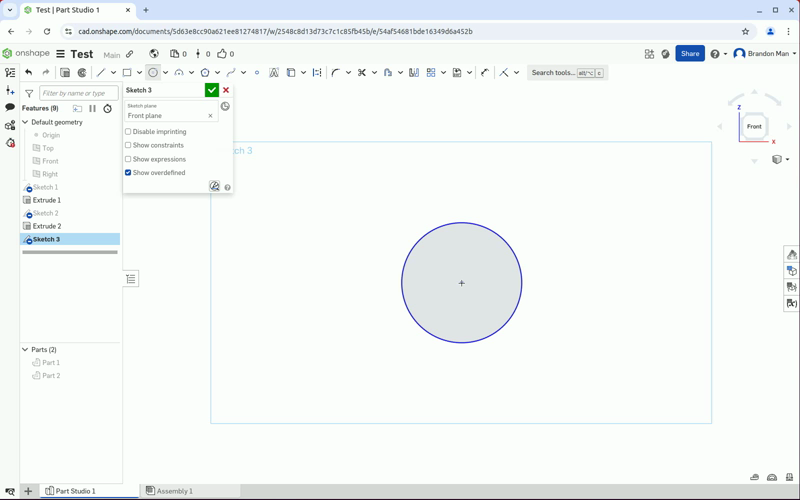
key_up(shift)
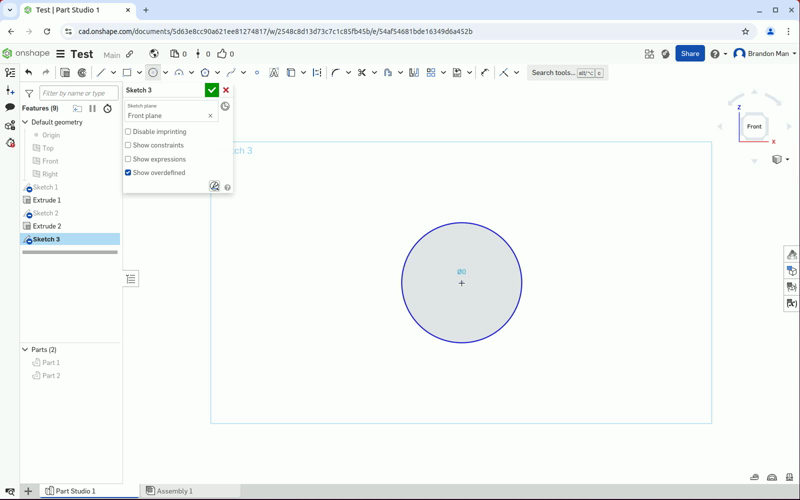
mouse_move(504, 282)
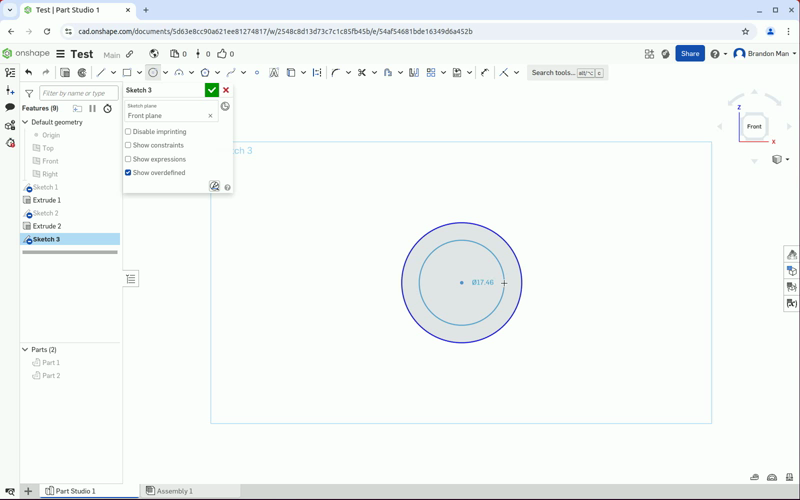
click(504, 282)
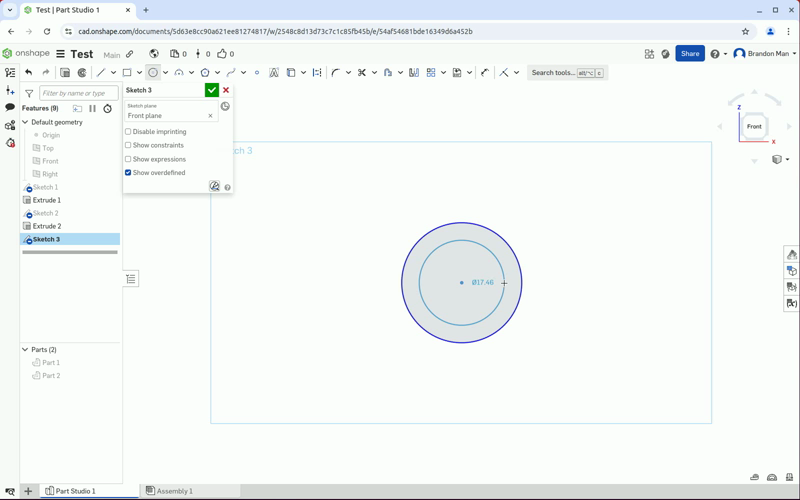
key(esc)
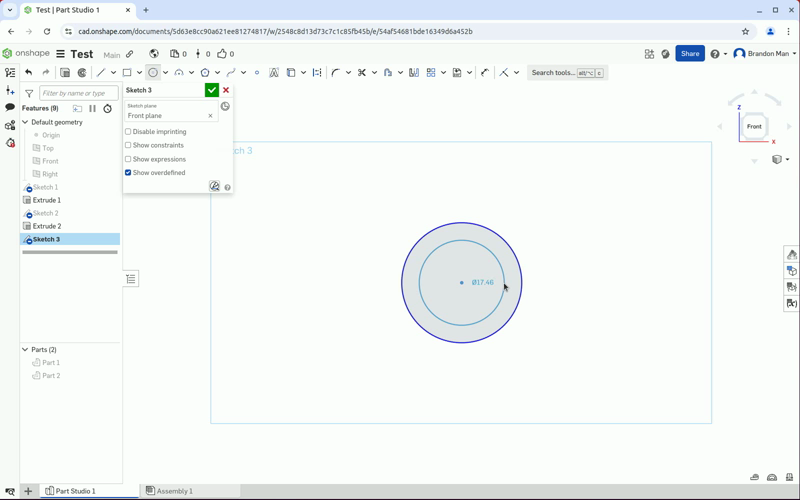
mouse_move(408, 284)
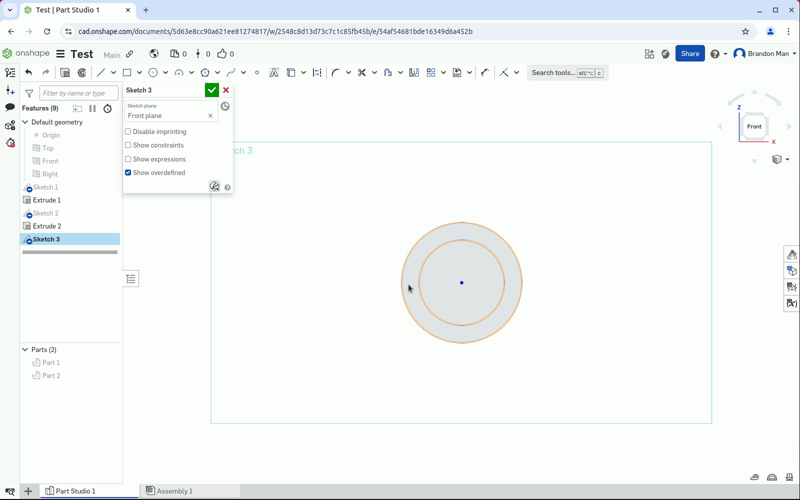
click(408, 284)
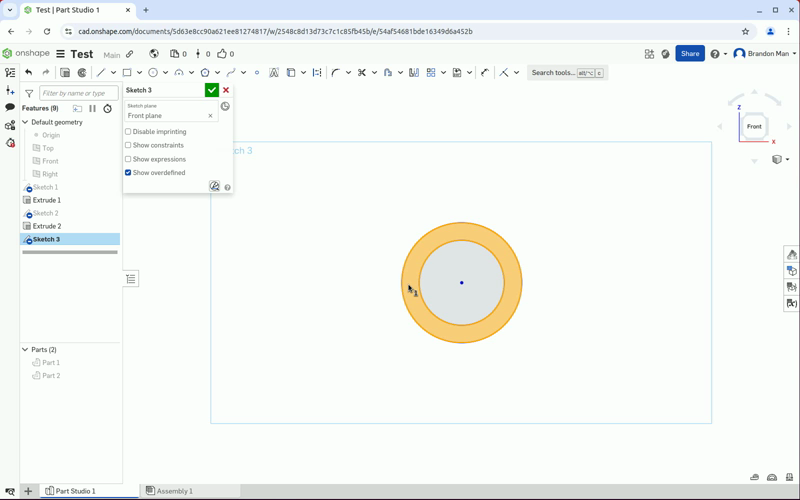
mouse_move(73, 352)
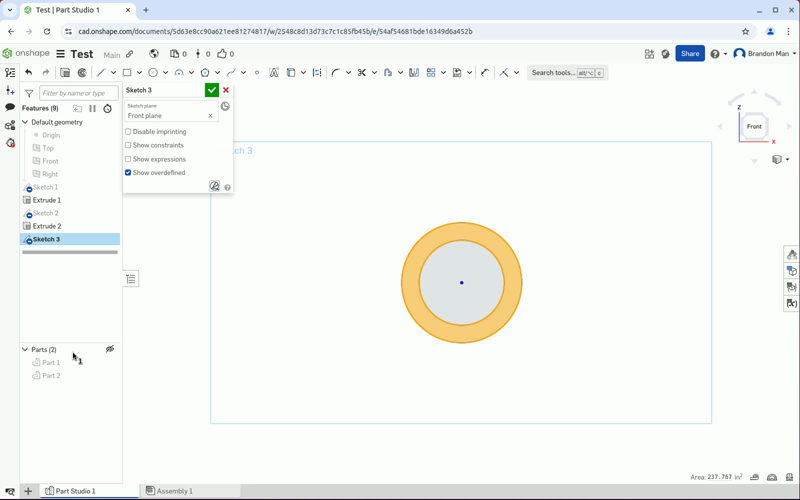
key(shift+y)
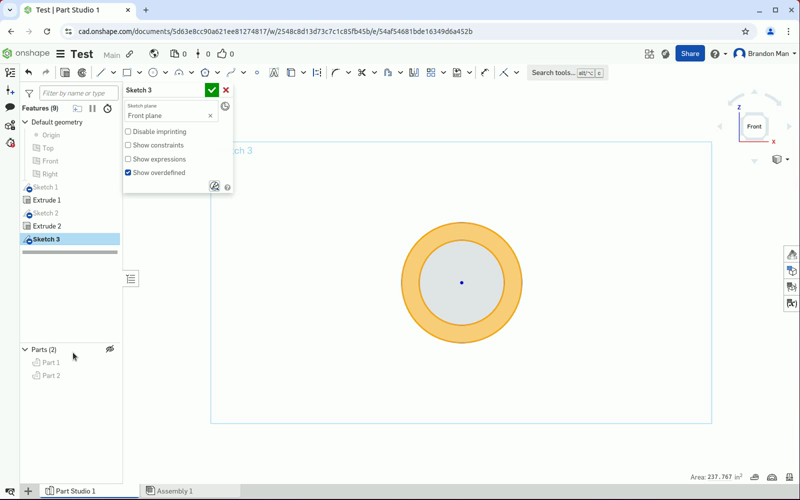
key(shift+e)
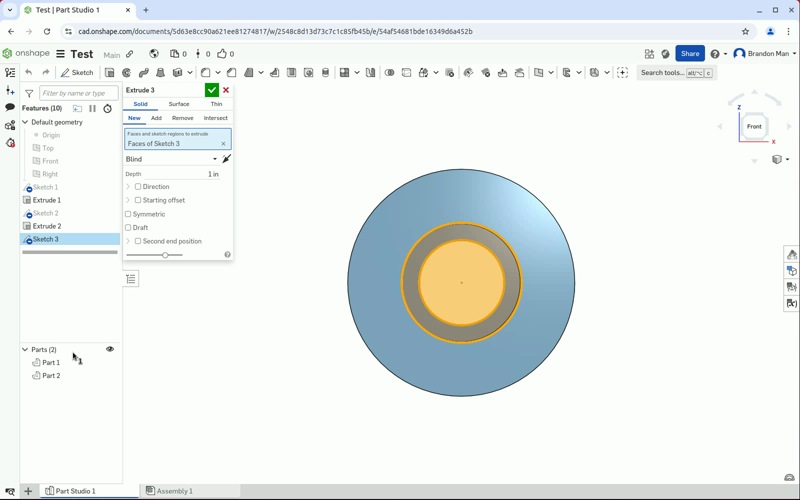
mouse_move(143, 106)
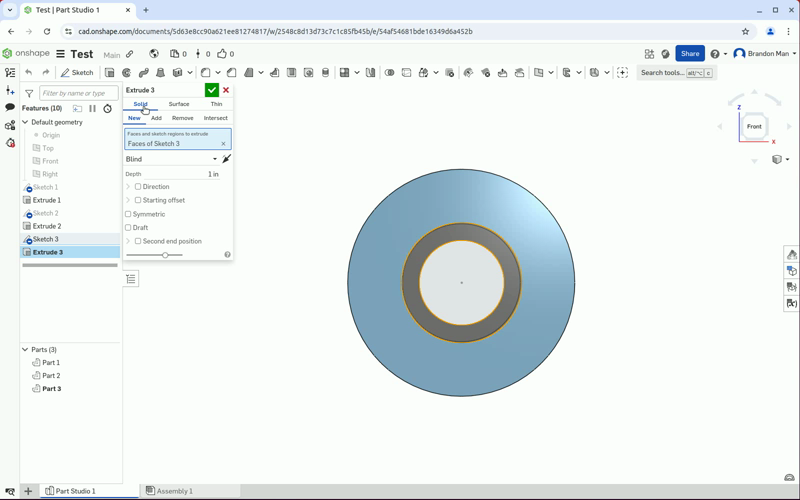
click(143, 106)
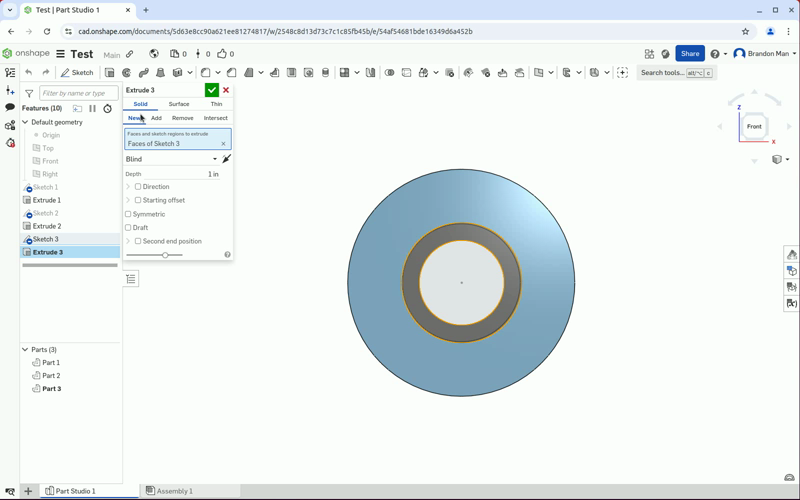
mouse_move(137, 120)
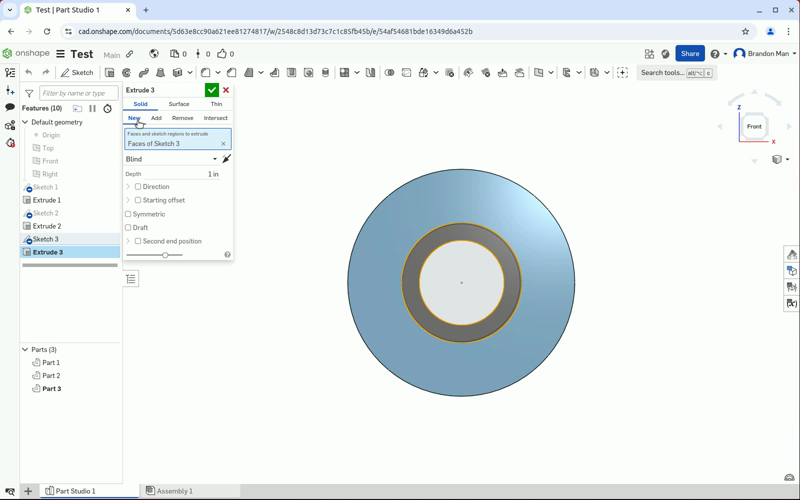
click(137, 120)
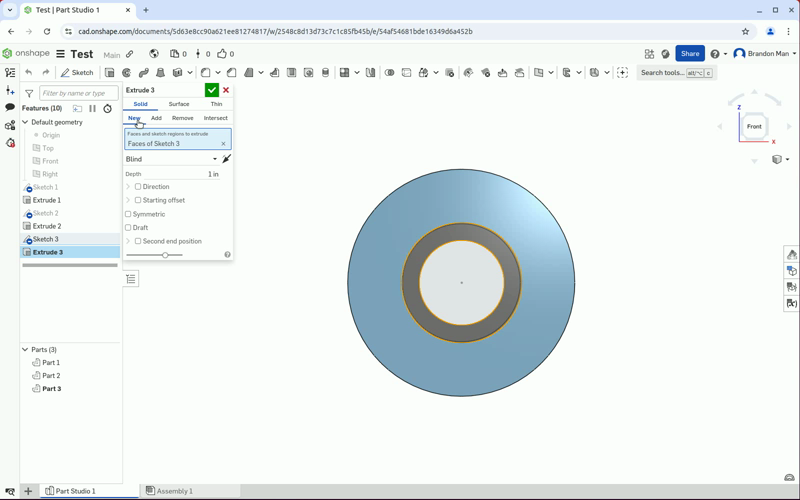
key(tab, 4)
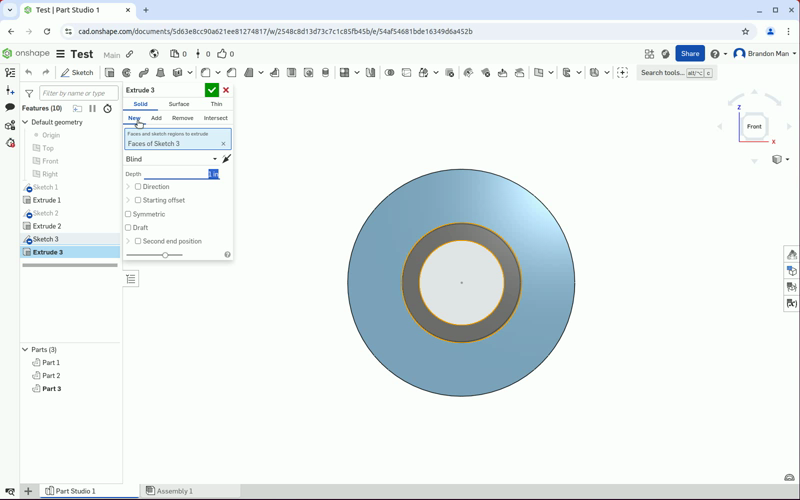
text(9.147)
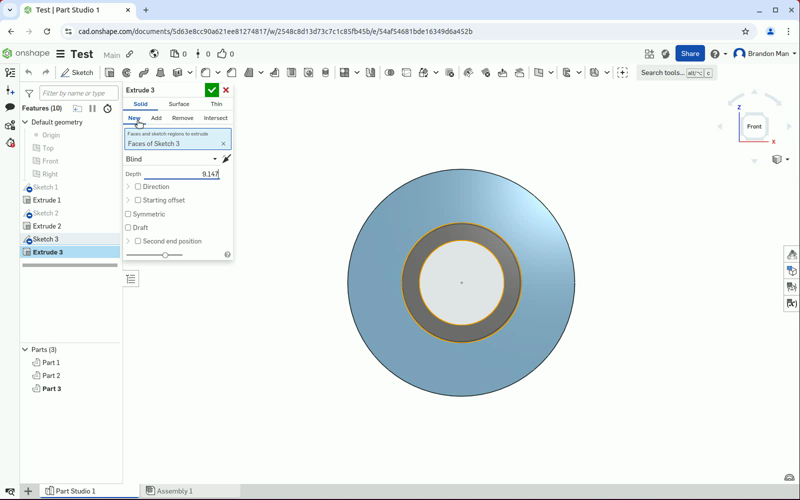
key(enter)
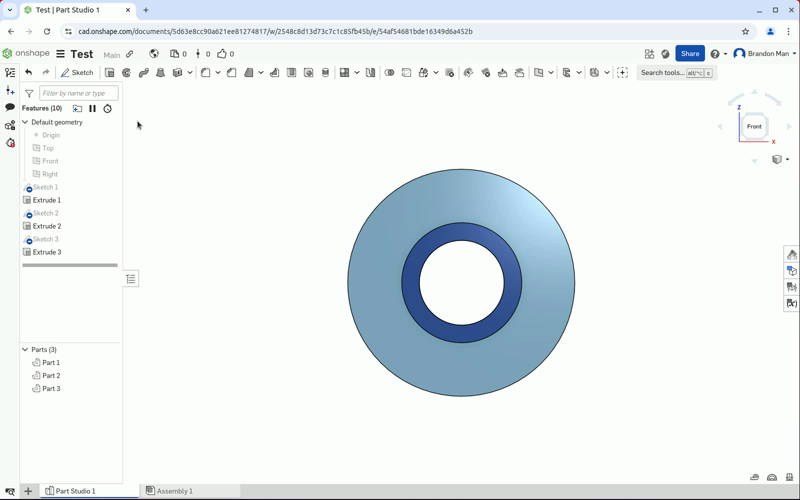
key(shift+h)
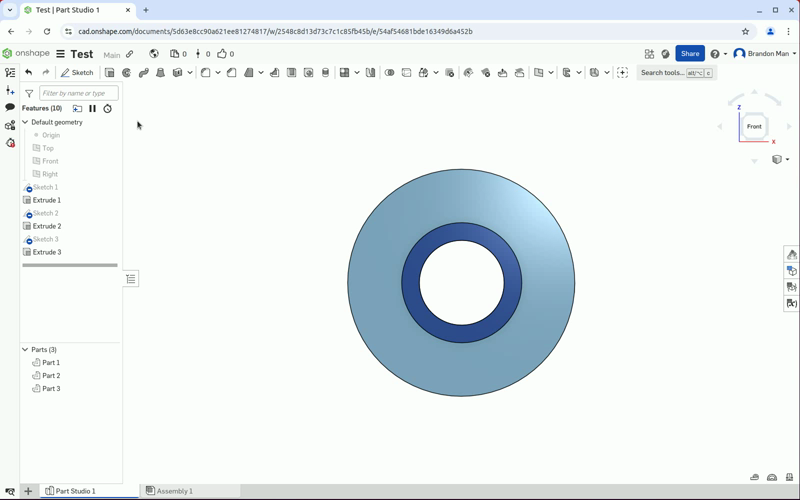
key(shift+h)
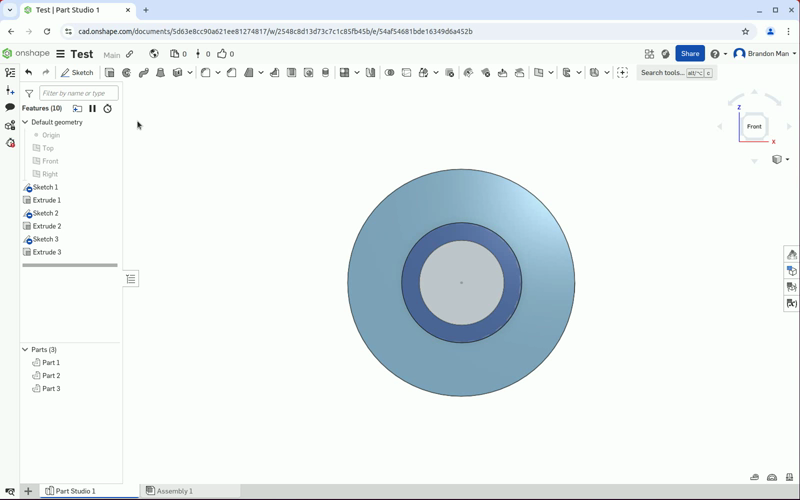
key(shift+7)
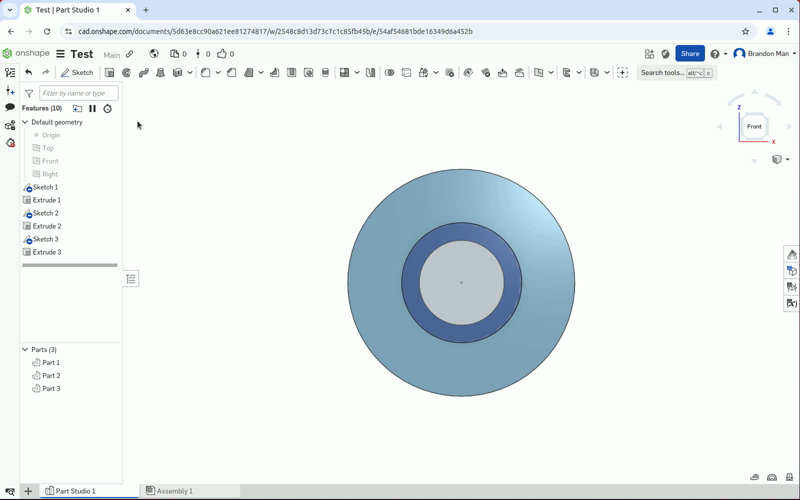
key(left, 2)
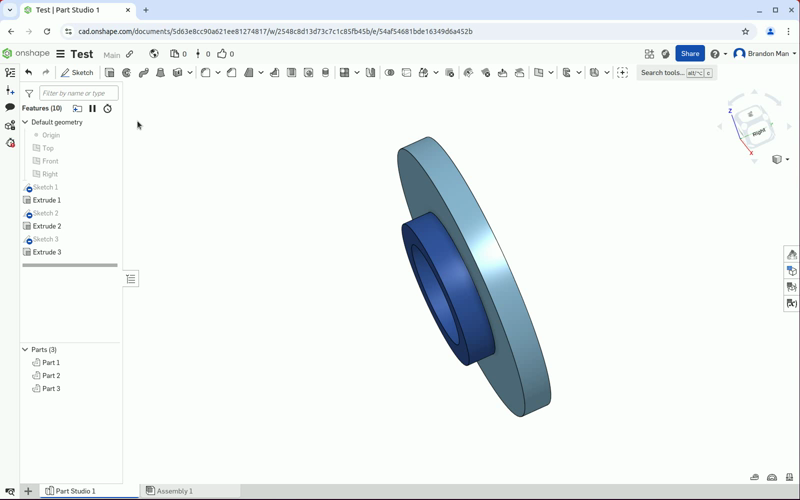
key(down, 2)
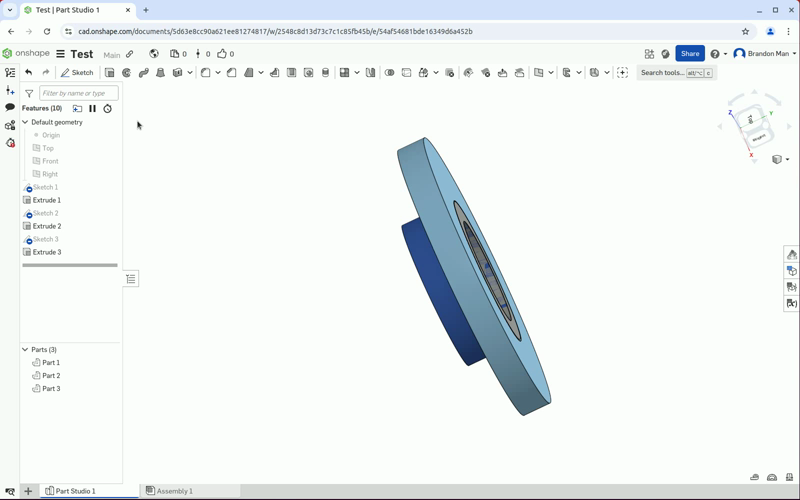
key(up, 2)
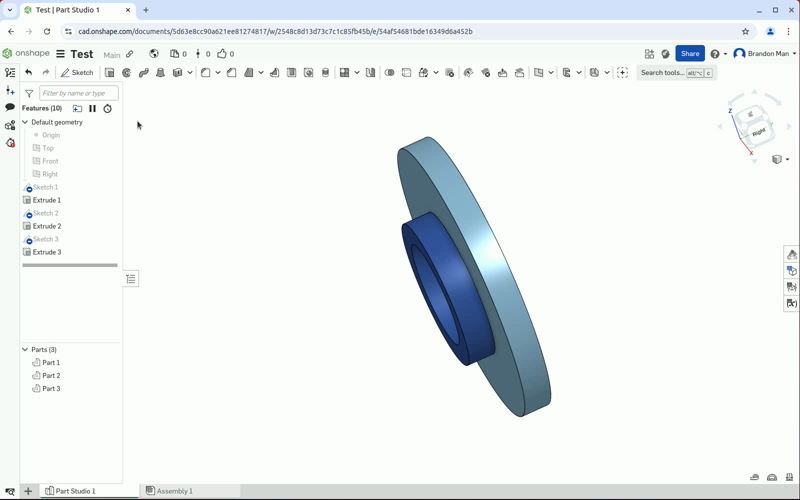
key(right, 2)
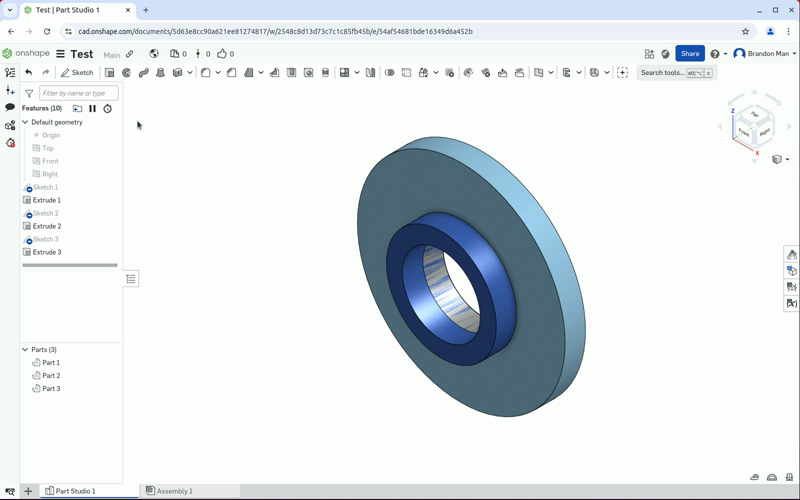
mouse_move(73, 189)
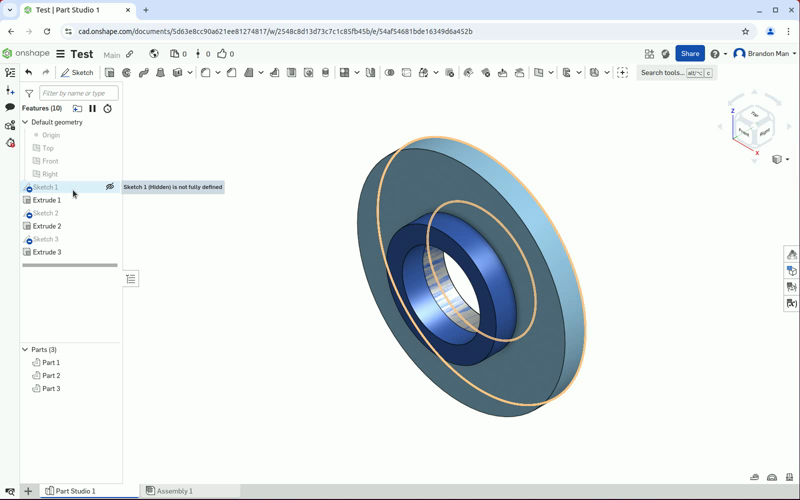
click(73, 189)